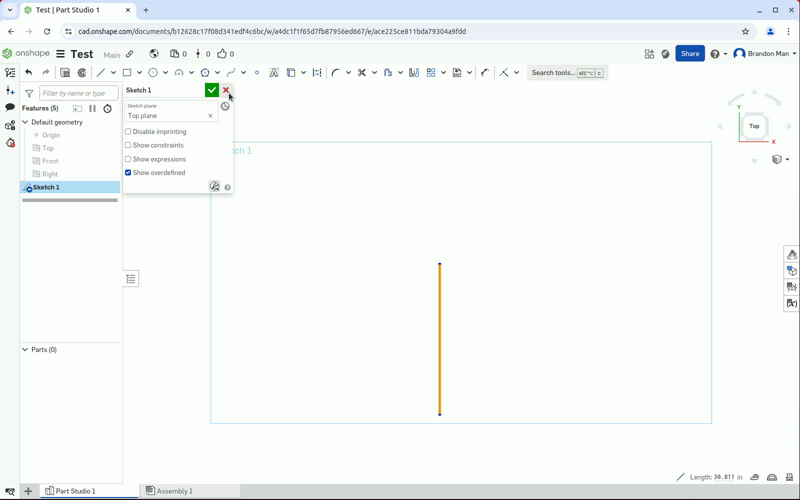
key(shift+h)
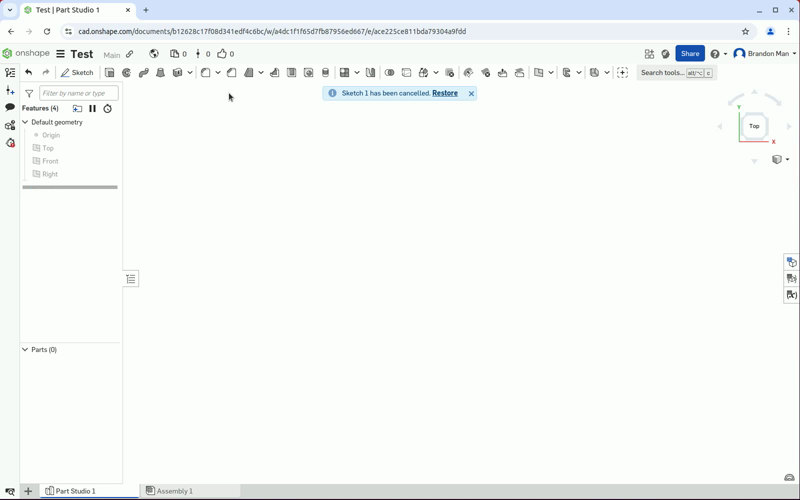
mouse_move(73, 352)
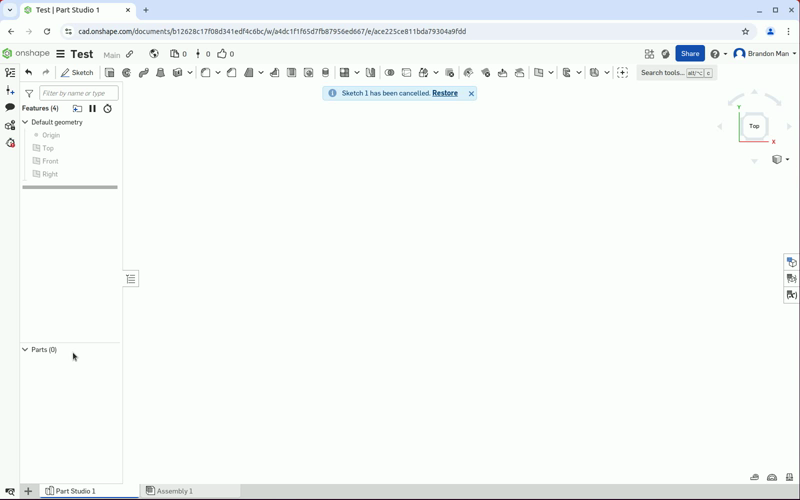
key(y)
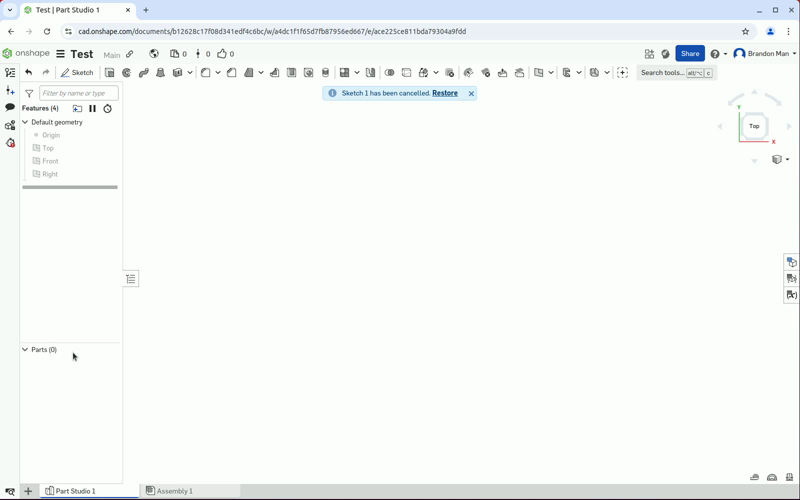
key(shift+p)
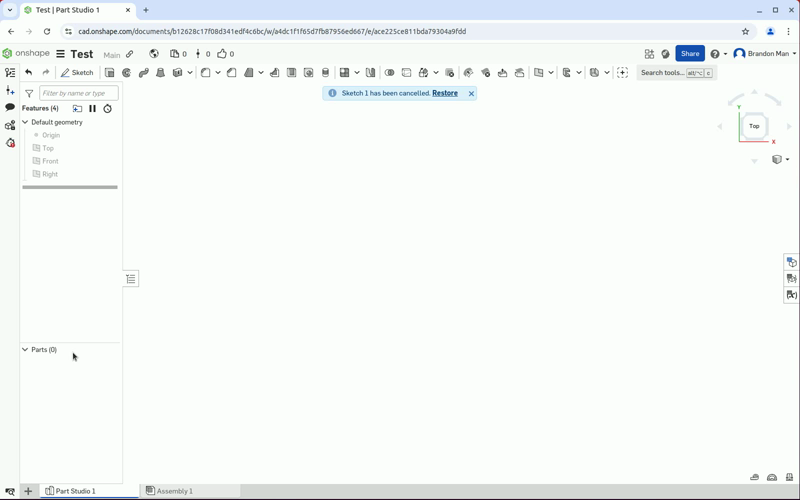
key(space)
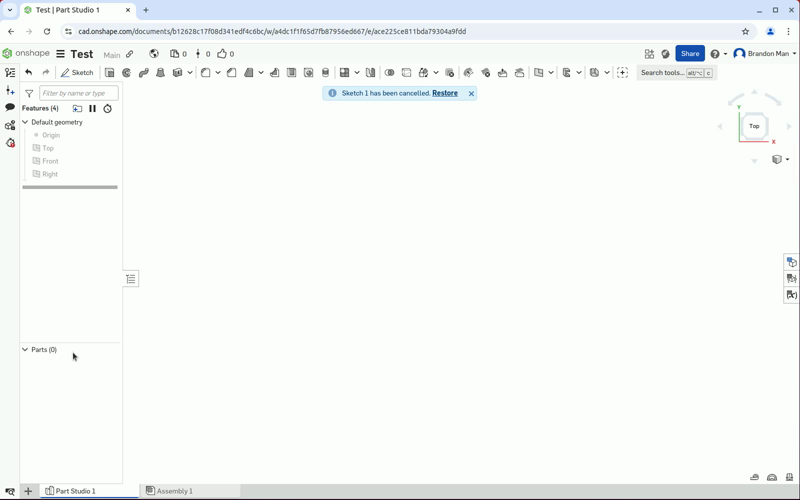
key_down(shift)
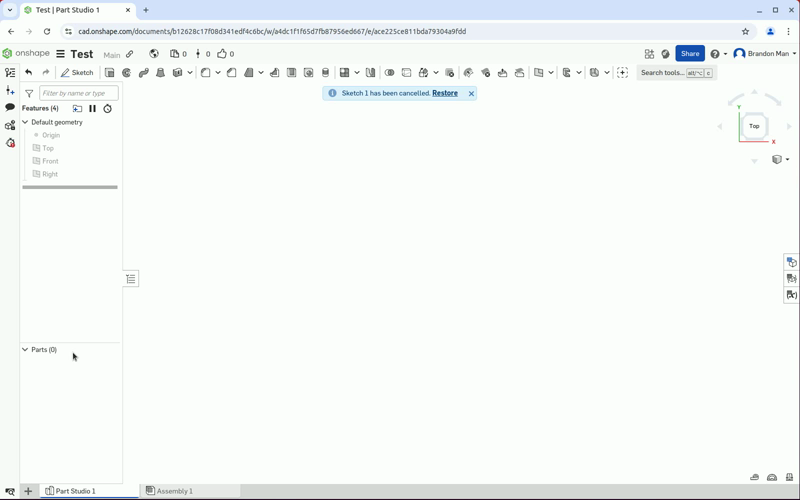
key(up)
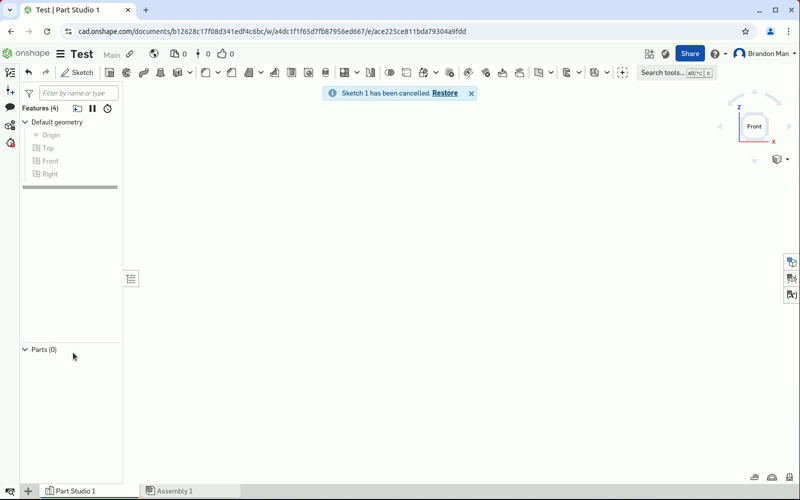
key_up(shift)
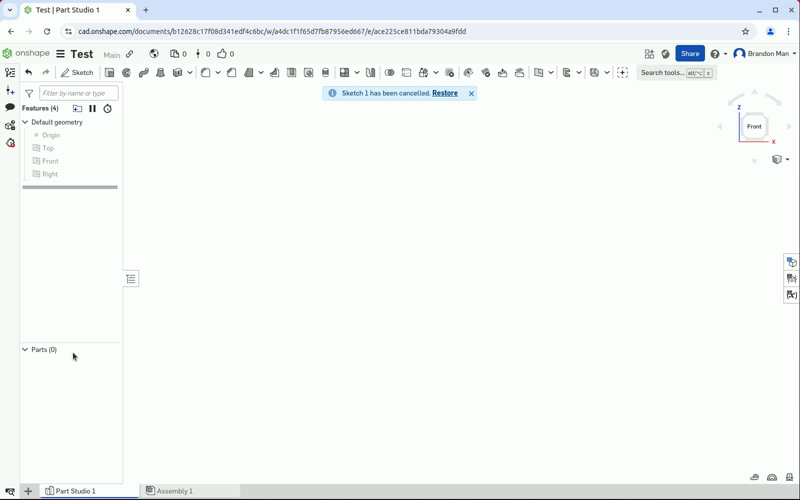
mouse_move(73, 352)
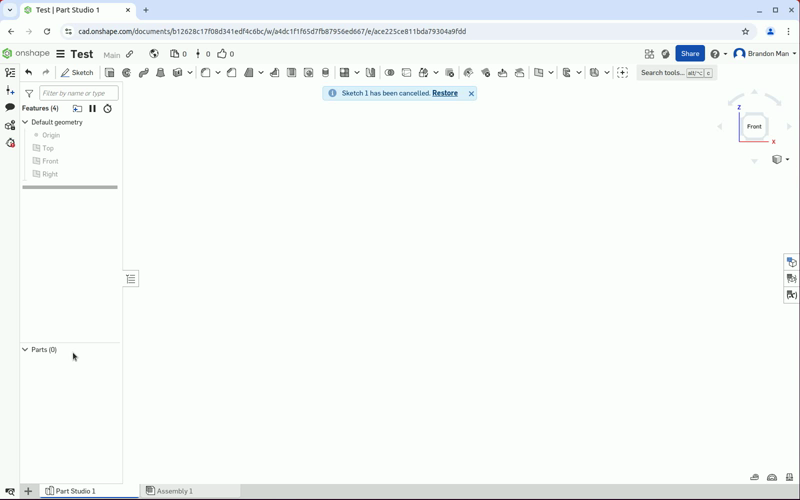
key(shift+y)
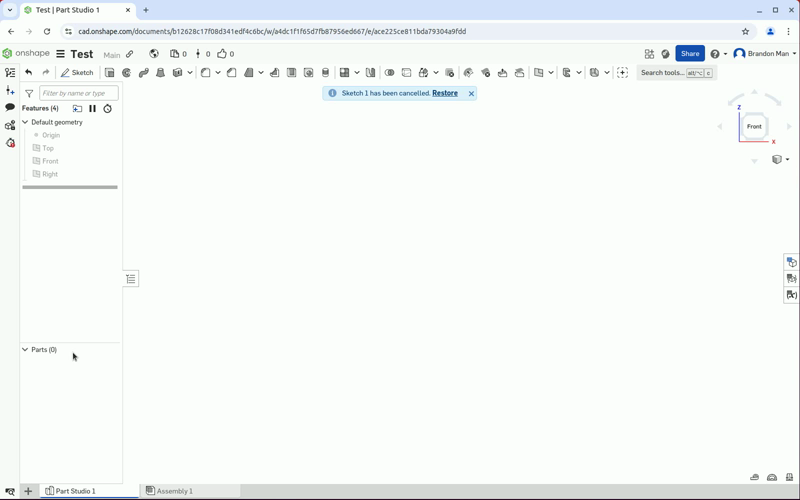
key(shift+s)
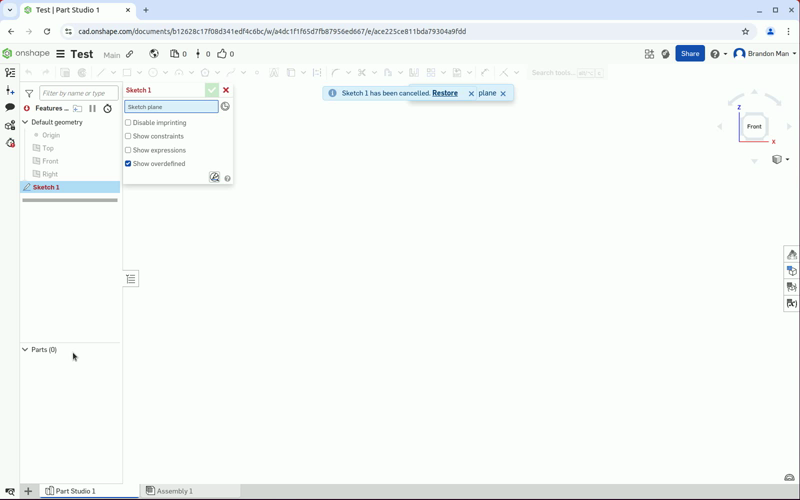
mouse_move(73, 163)
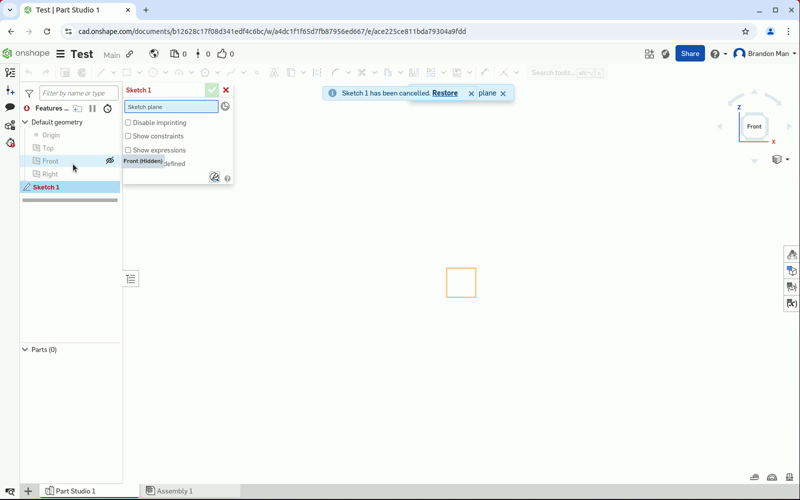
click(73, 163)
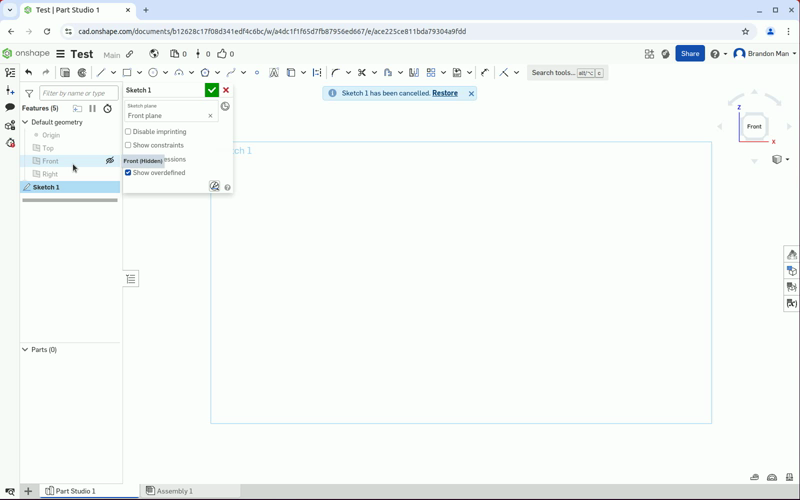
mouse_move(73, 352)
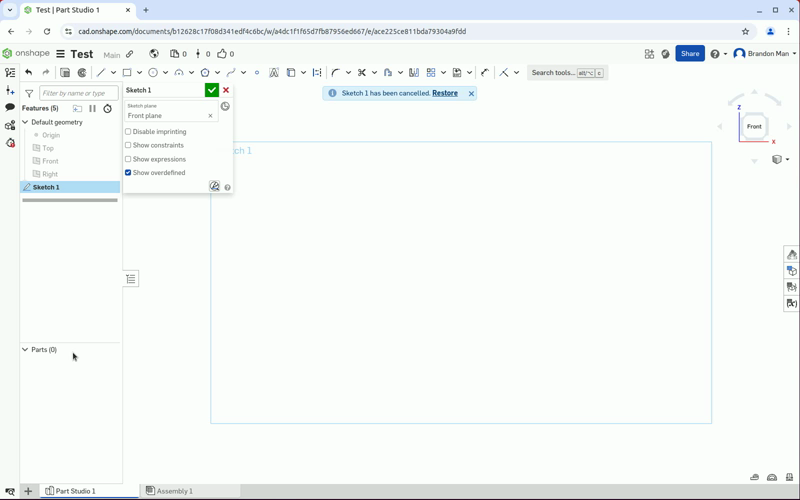
key(y)
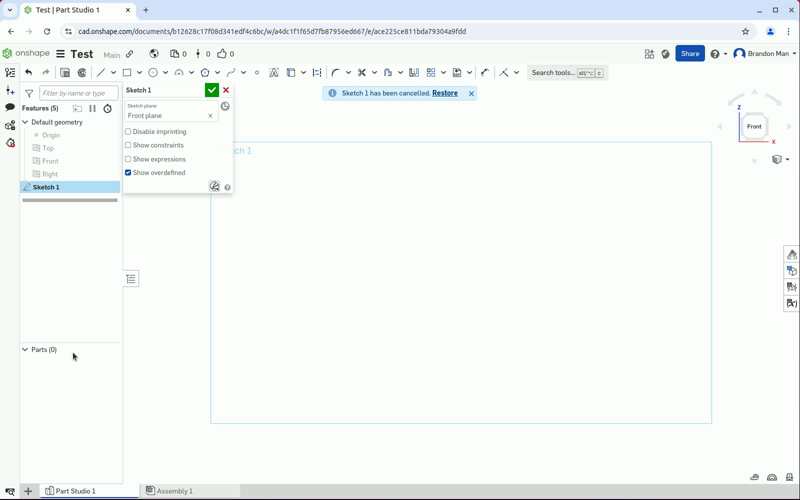
key(c)
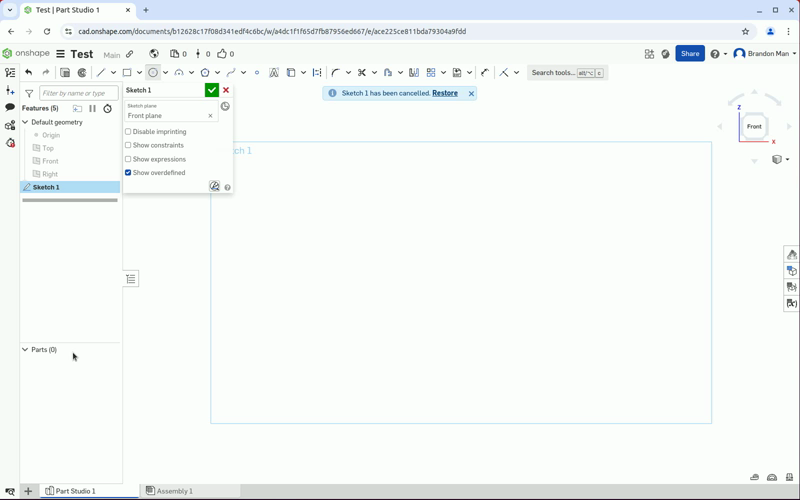
key_down(shift)
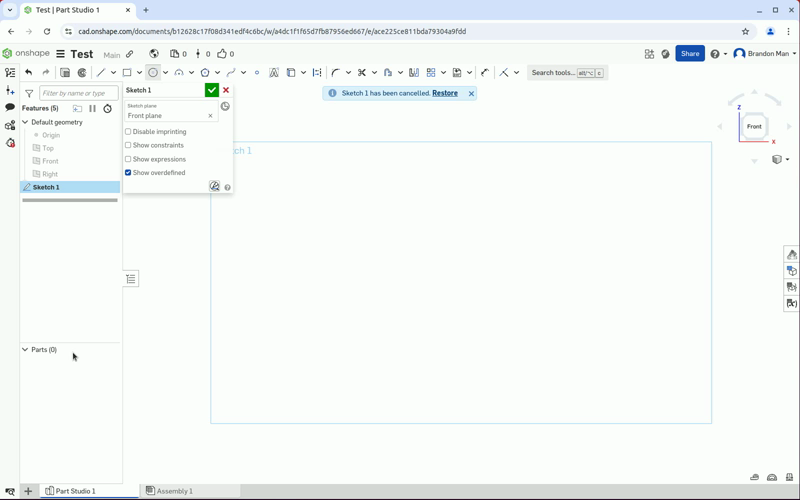
mouse_move(461, 282)
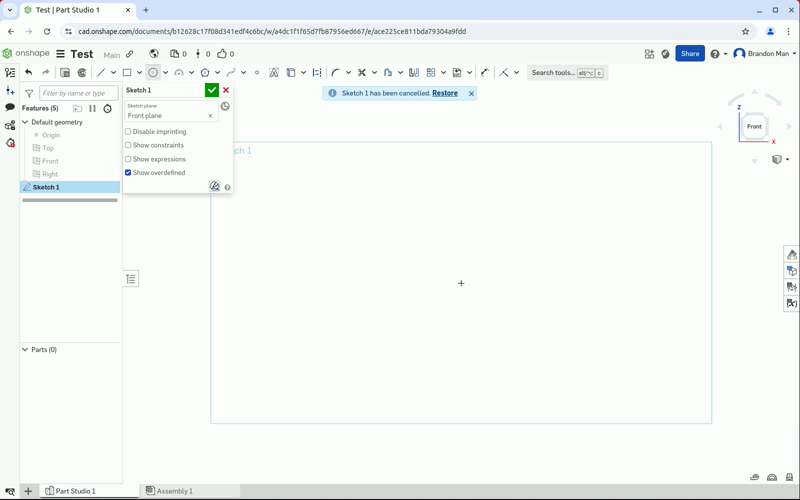
click(461, 282)
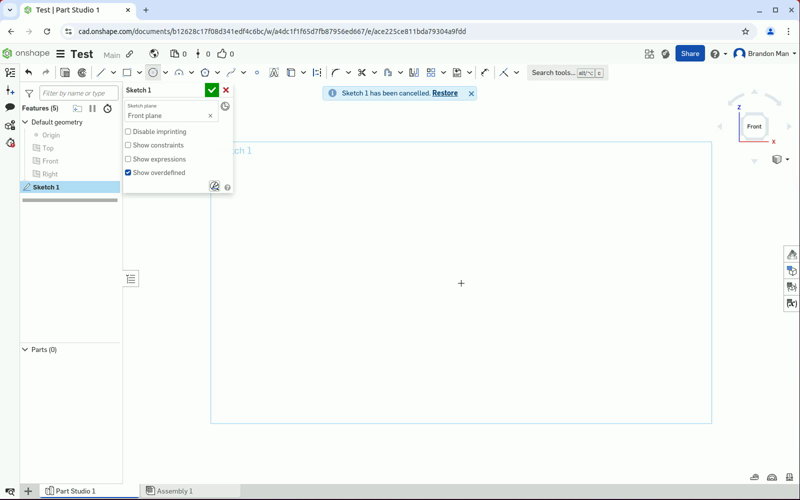
key_up(shift)
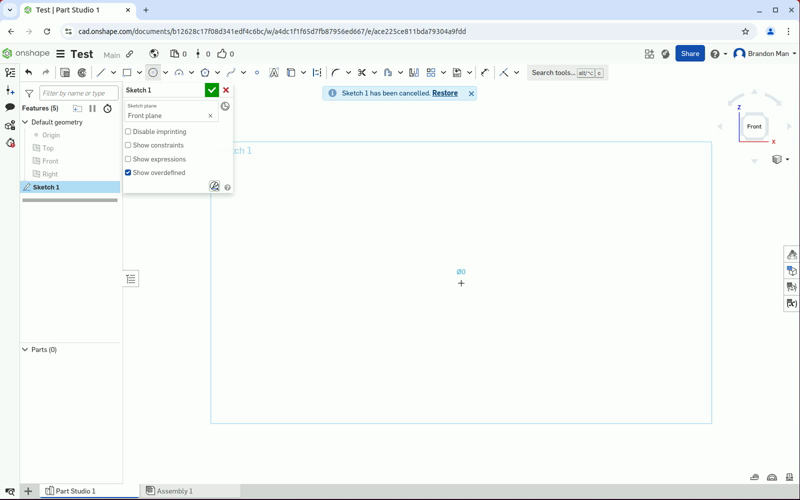
mouse_move(574, 282)
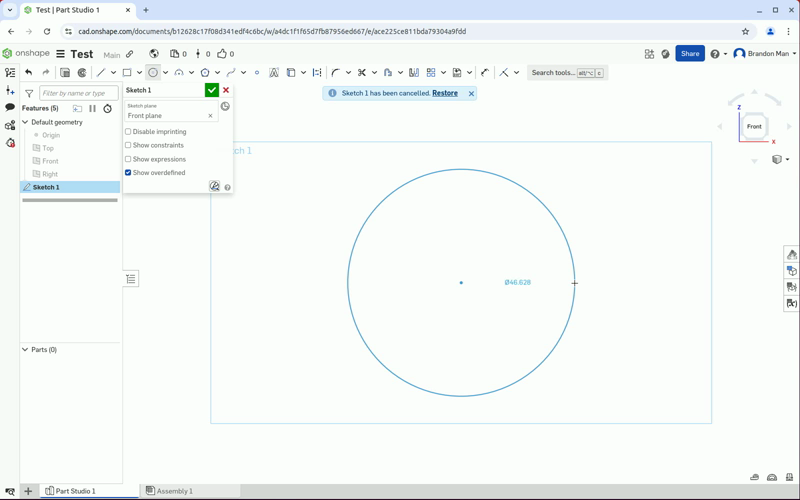
click(574, 282)
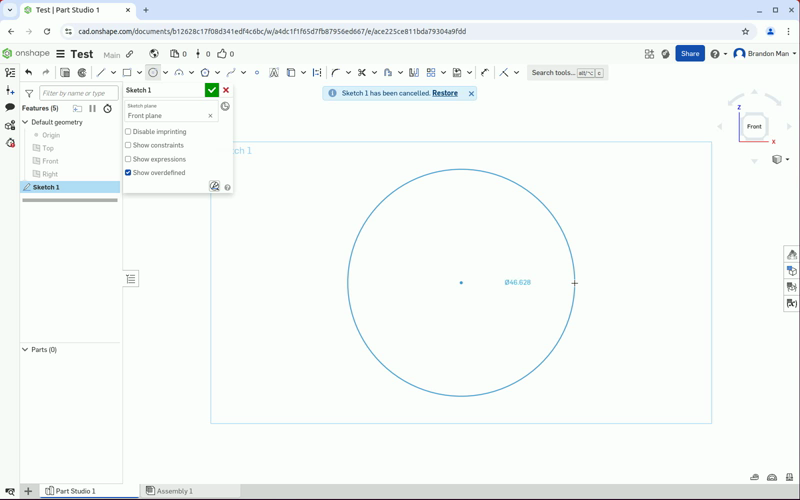
key(esc)
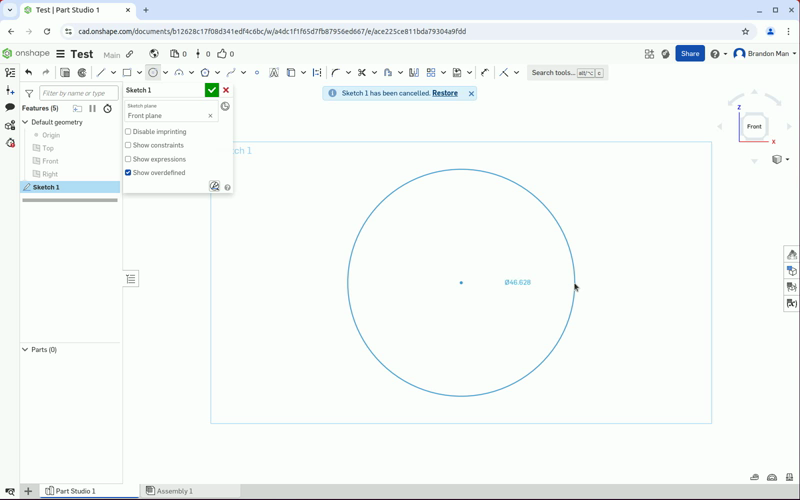
mouse_move(382, 263)
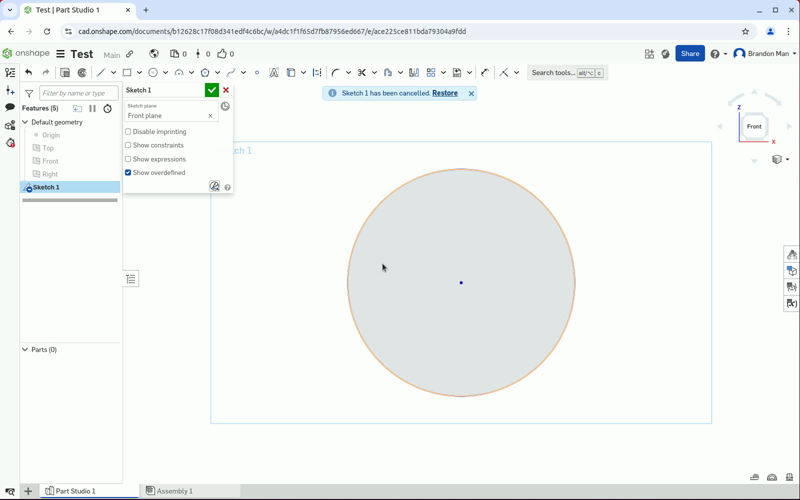
click(382, 263)
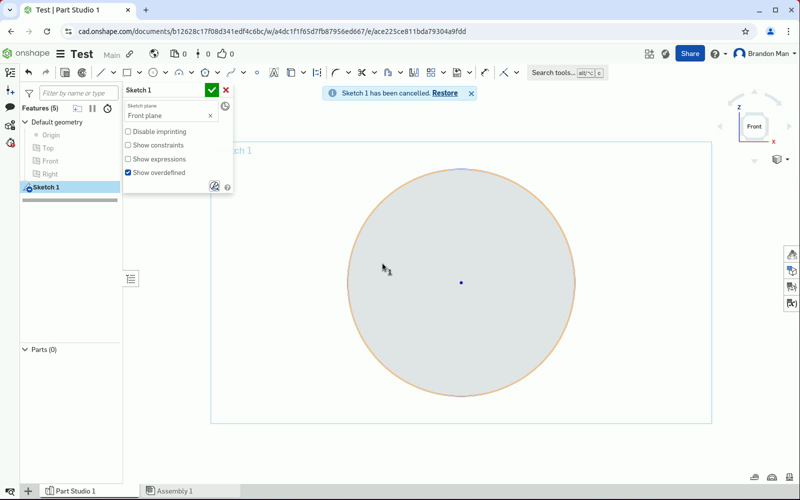
mouse_move(73, 352)
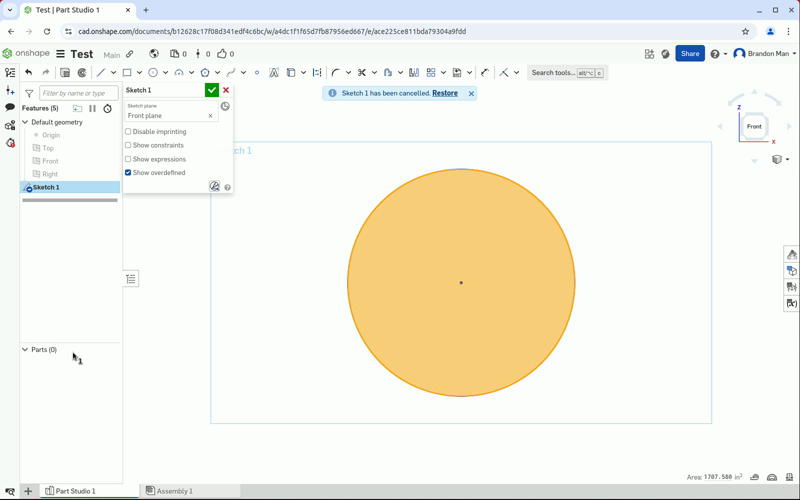
key(shift+y)
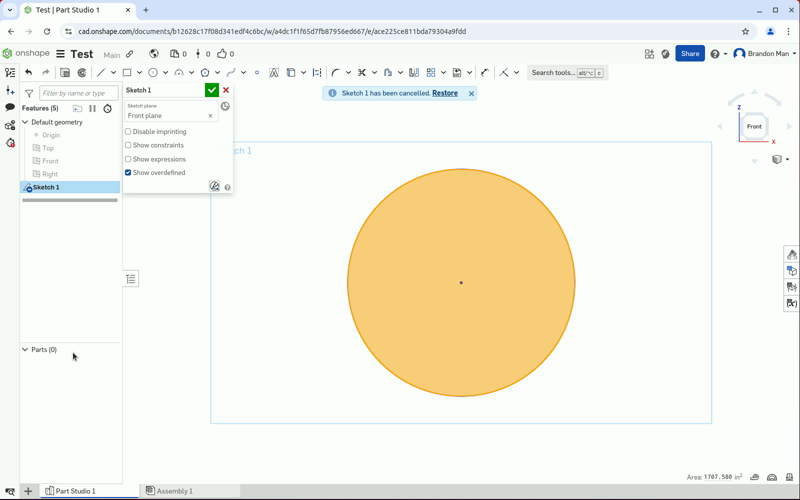
key(shift+e)
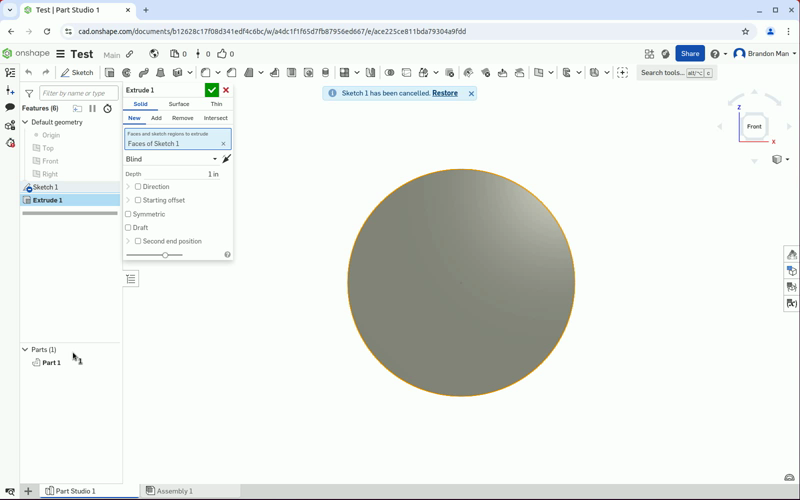
mouse_move(143, 106)
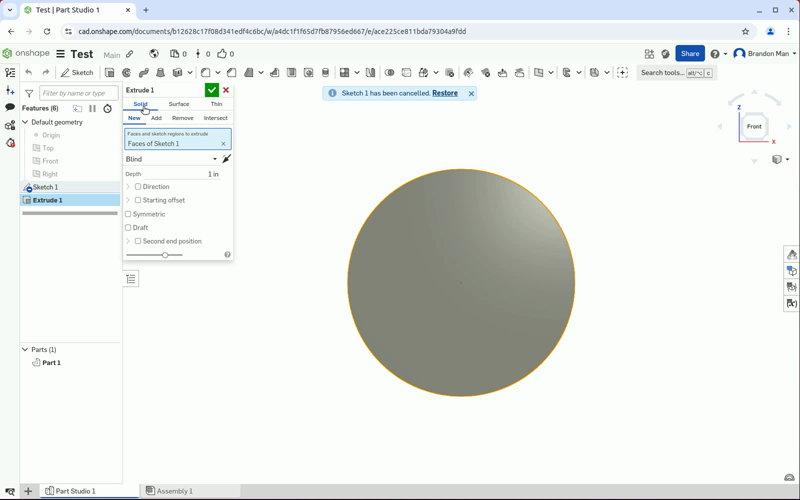
click(143, 106)
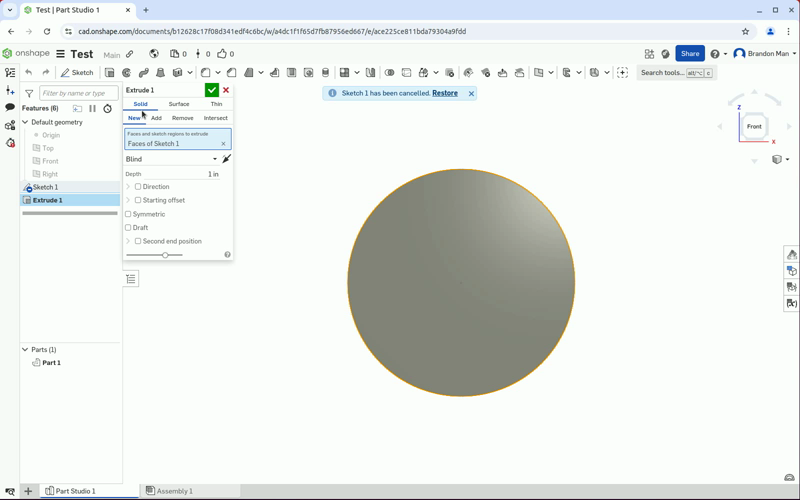
mouse_move(137, 120)
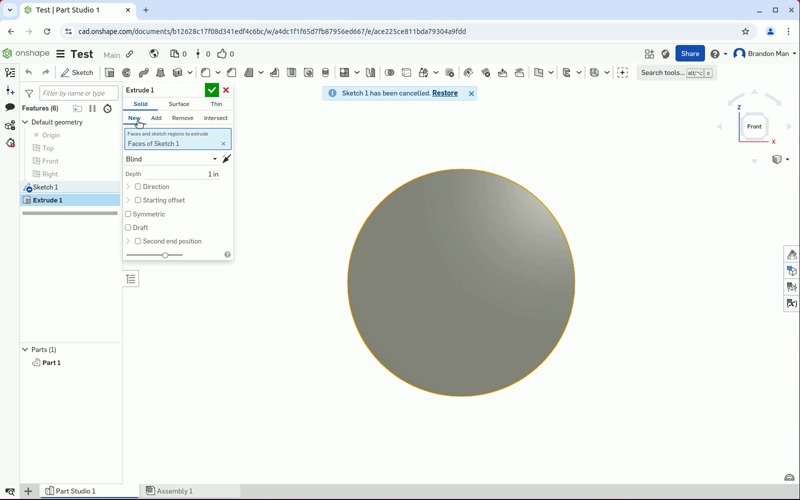
click(137, 120)
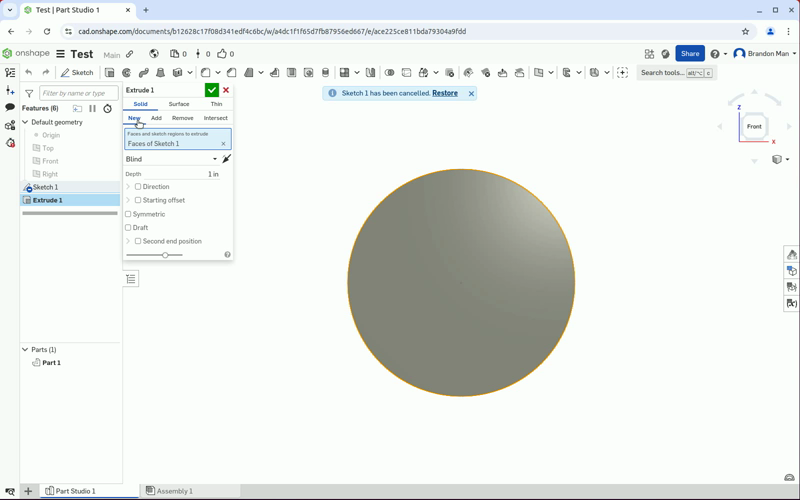
key(tab, 4)
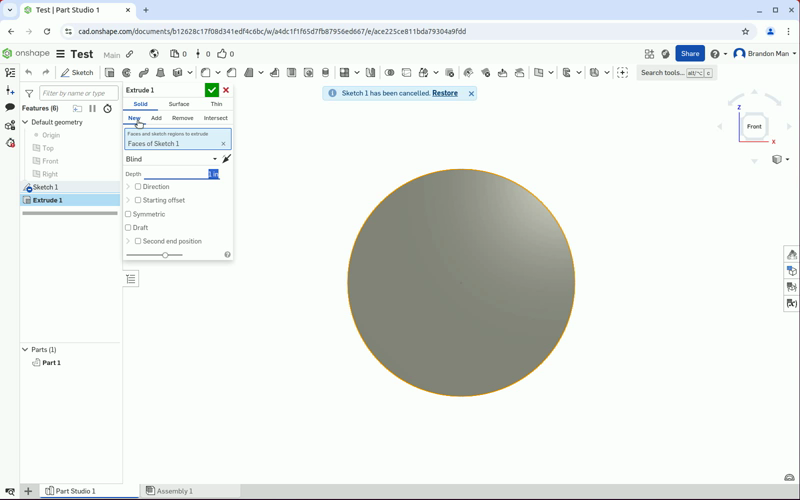
text(4.333)
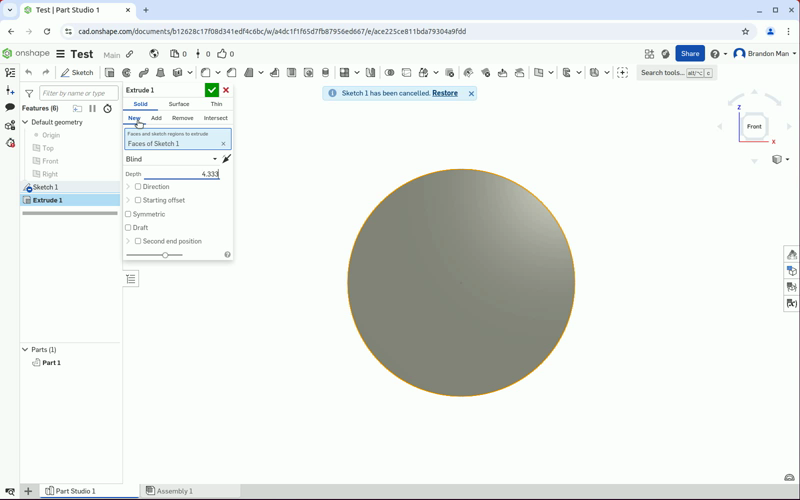
key(enter)
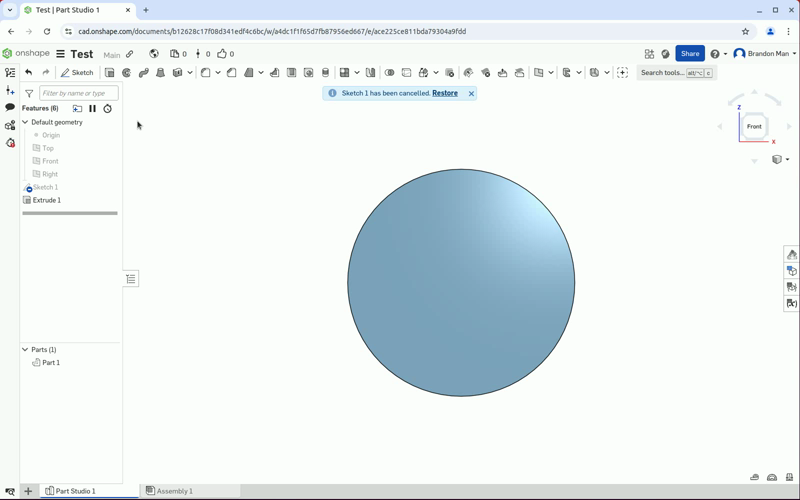
key(shift+h)
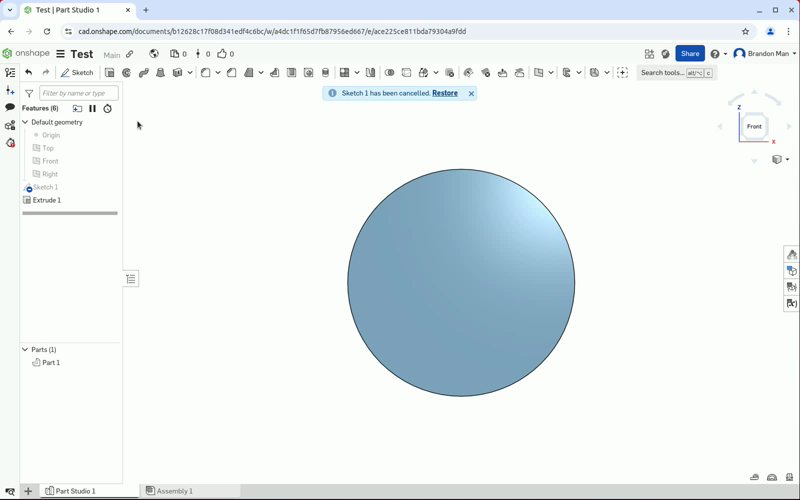
key(shift+h)
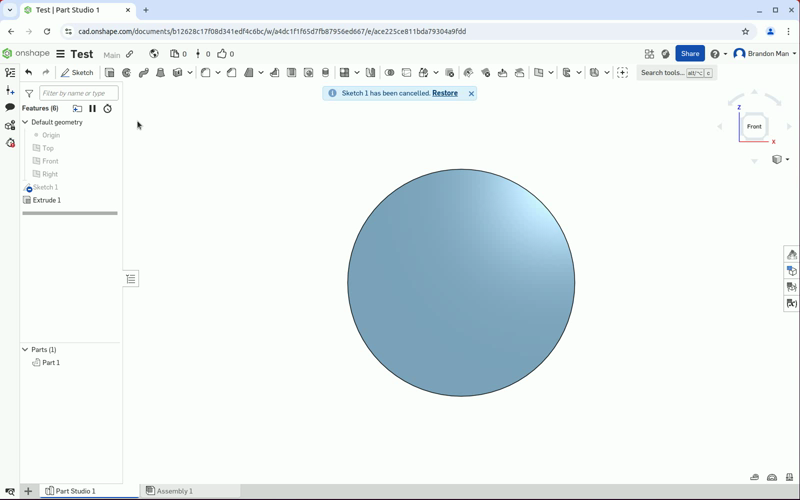
mouse_move(73, 189)
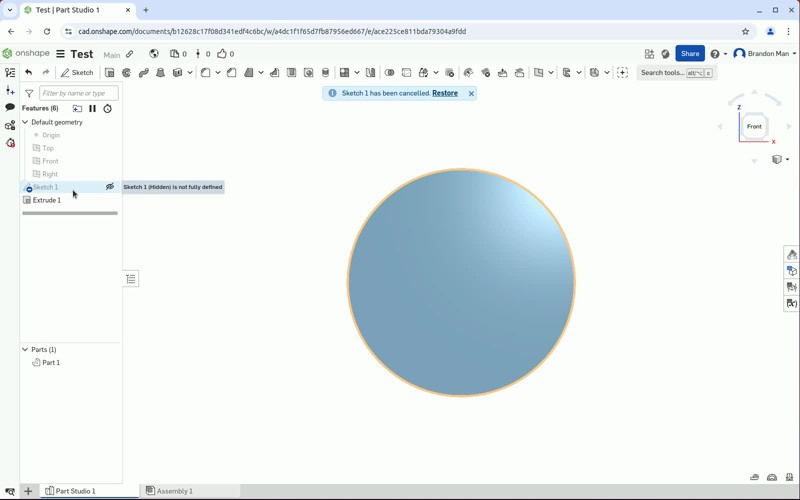
click(73, 189)
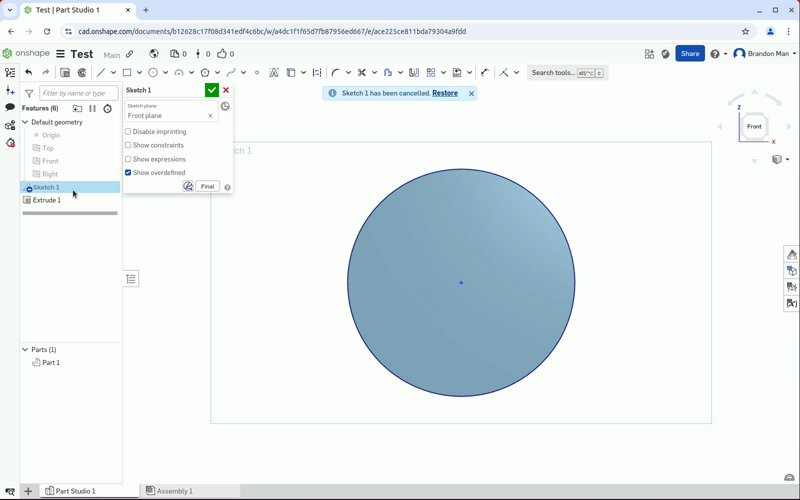
mouse_move(229, 92)
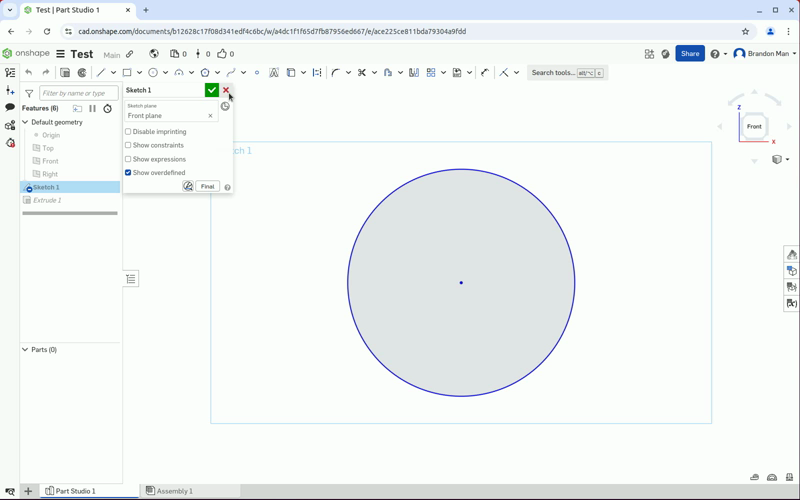
click(229, 92)
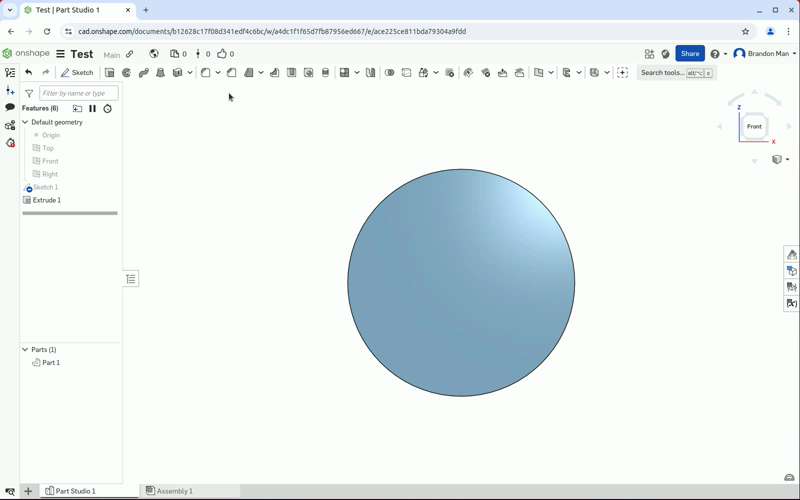
mouse_move(541, 75)
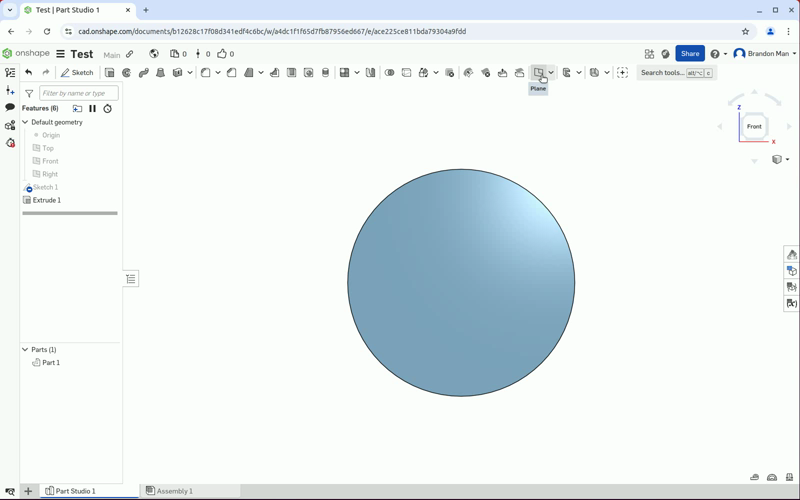
click(541, 75)
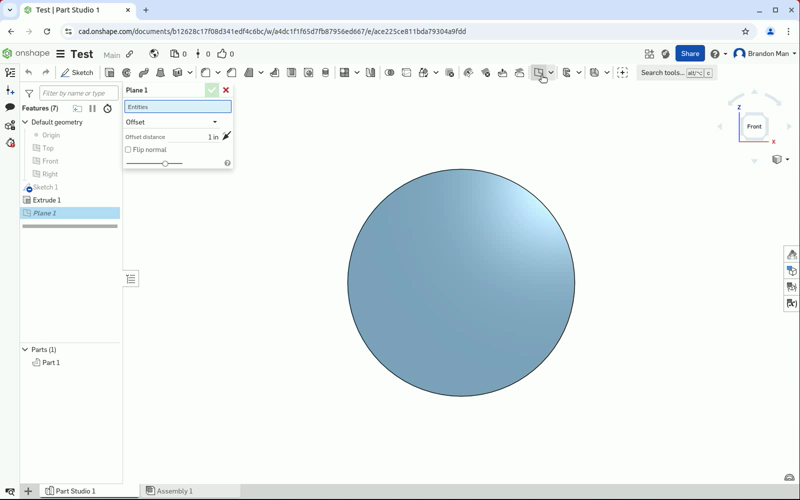
mouse_move(73, 163)
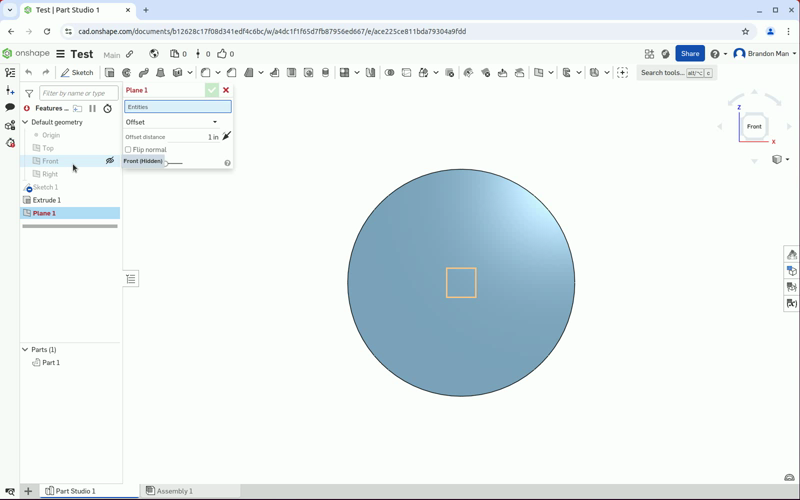
click(73, 163)
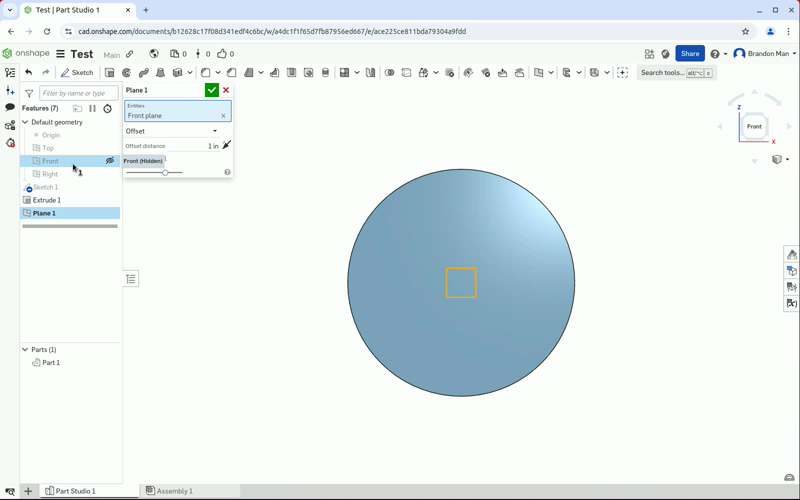
key(tab, 2)
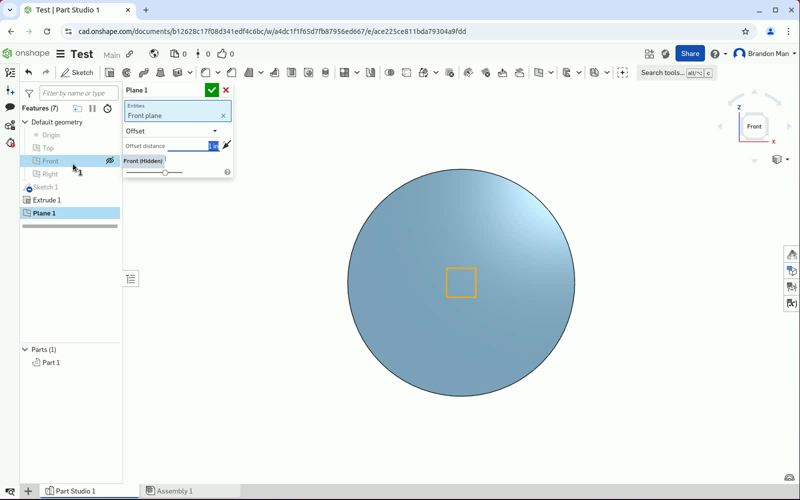
text(4.344)
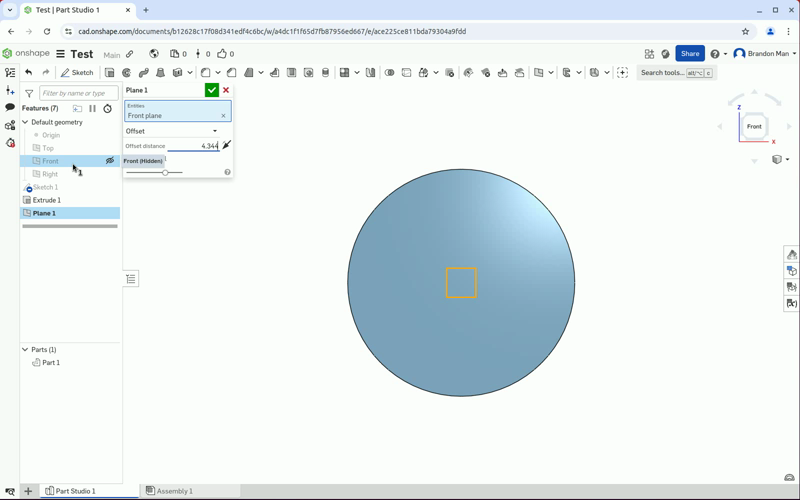
key(enter, 2)
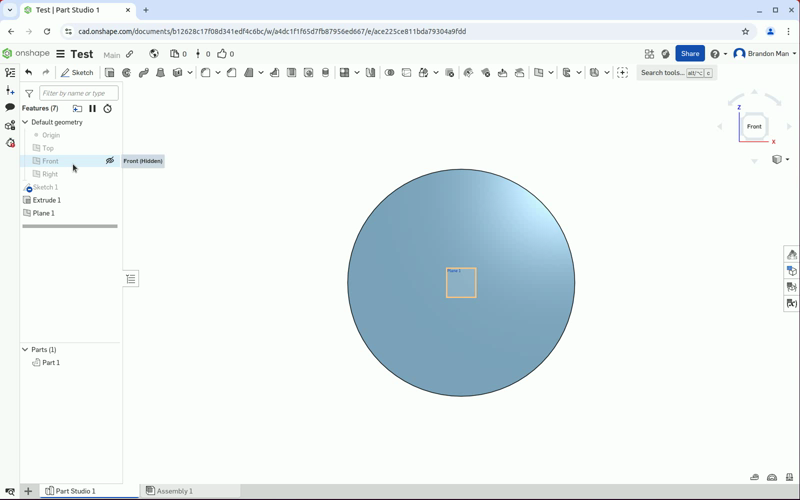
key(shift+s)
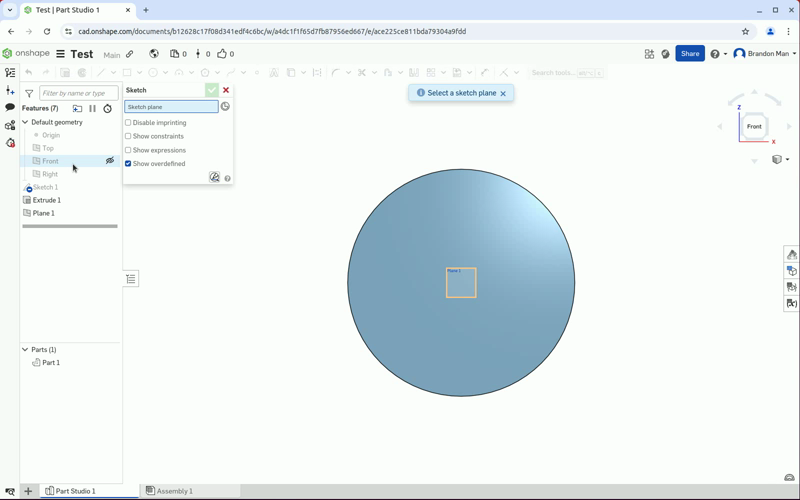
mouse_move(73, 215)
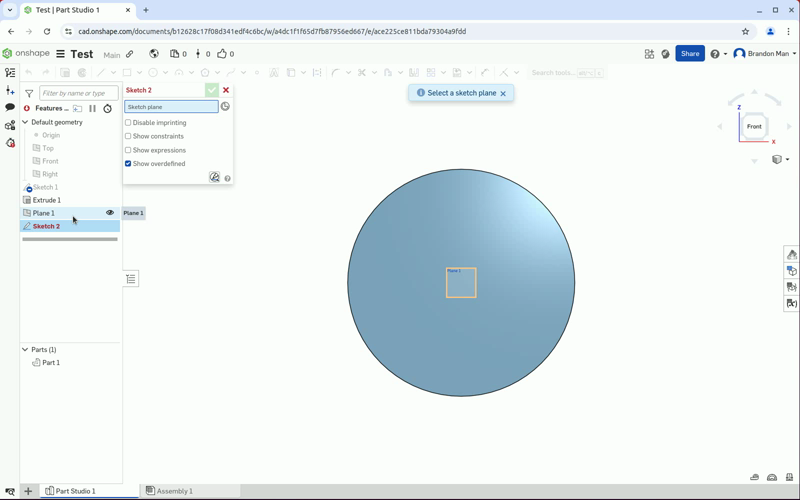
click(73, 215)
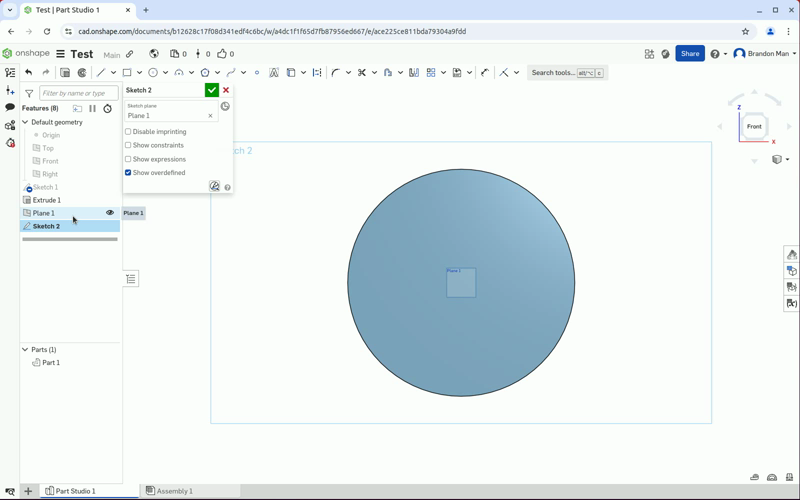
mouse_move(73, 352)
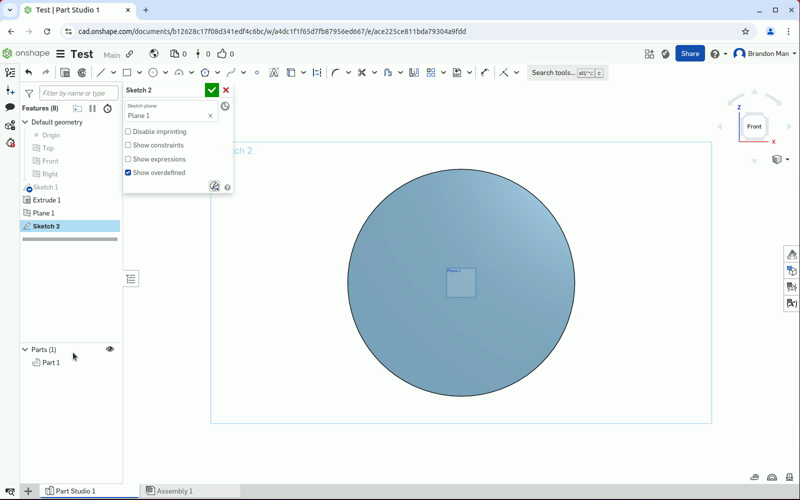
key(y)
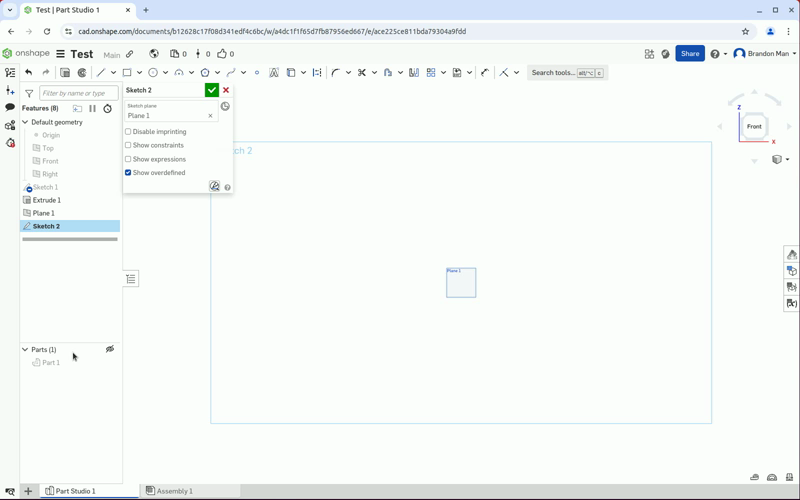
key(l)
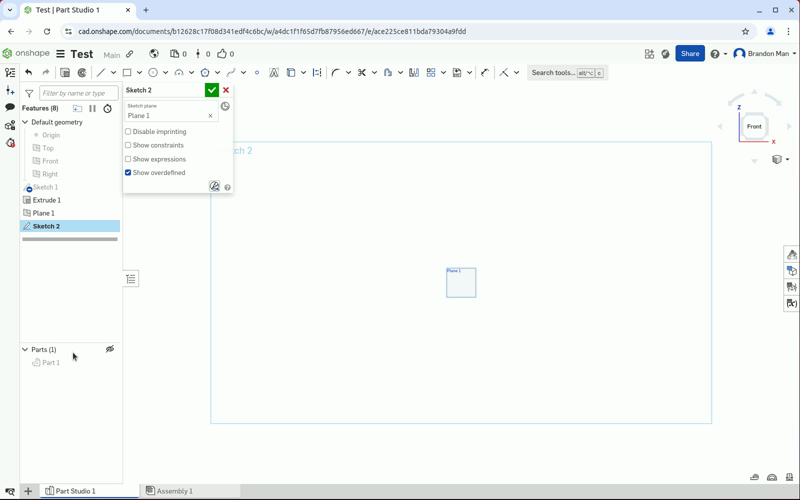
key_down(shift)
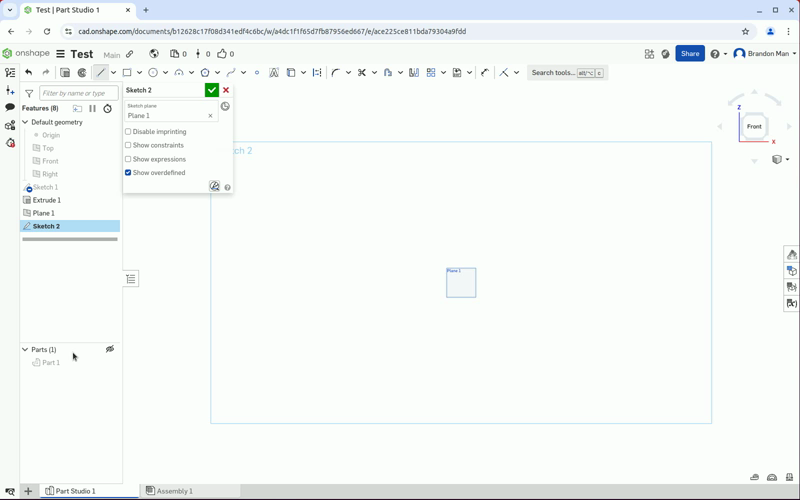
mouse_move(439, 361)
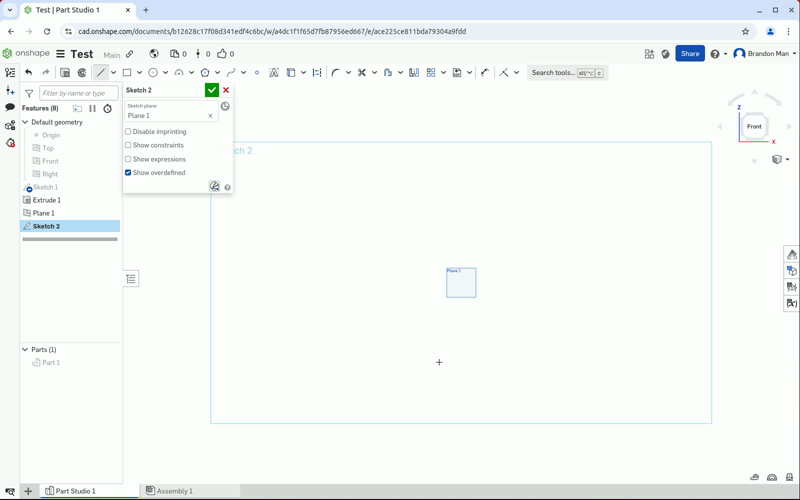
click(439, 361)
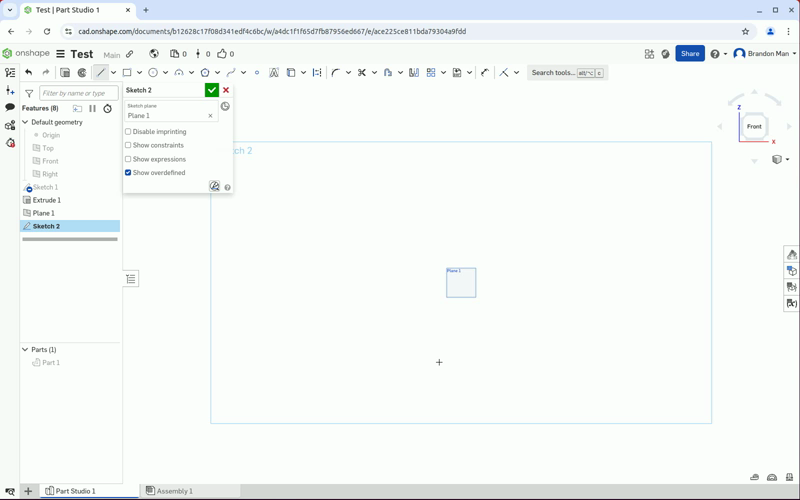
key_up(shift)
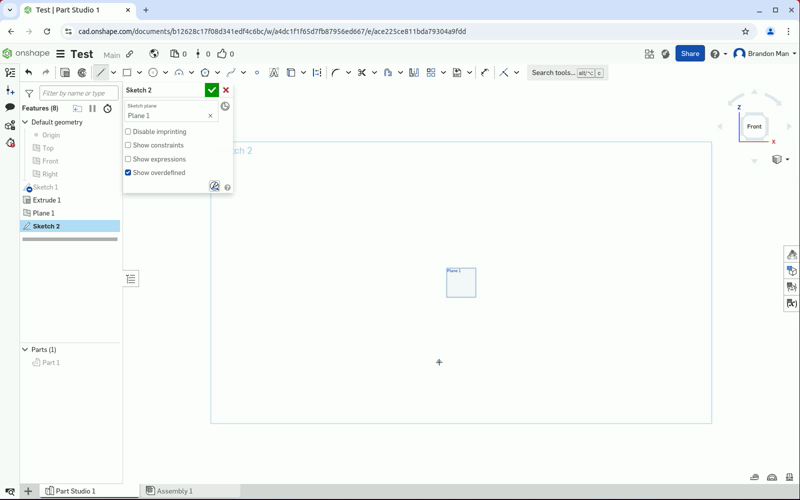
key_down(shift)
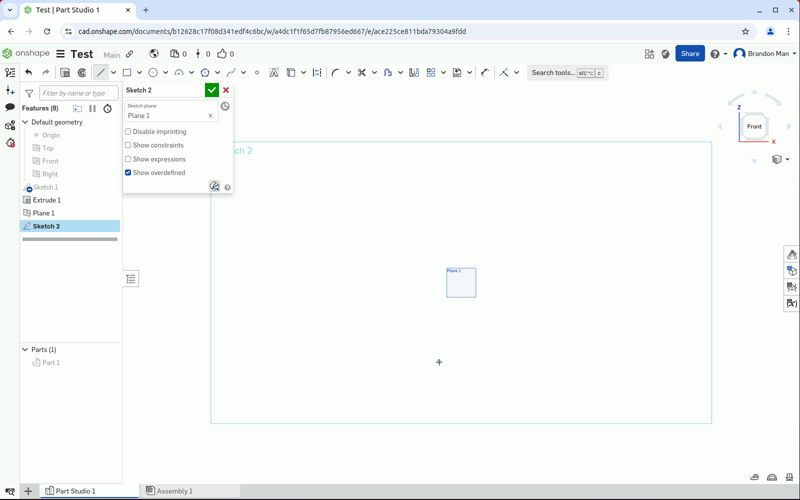
mouse_move(469, 361)
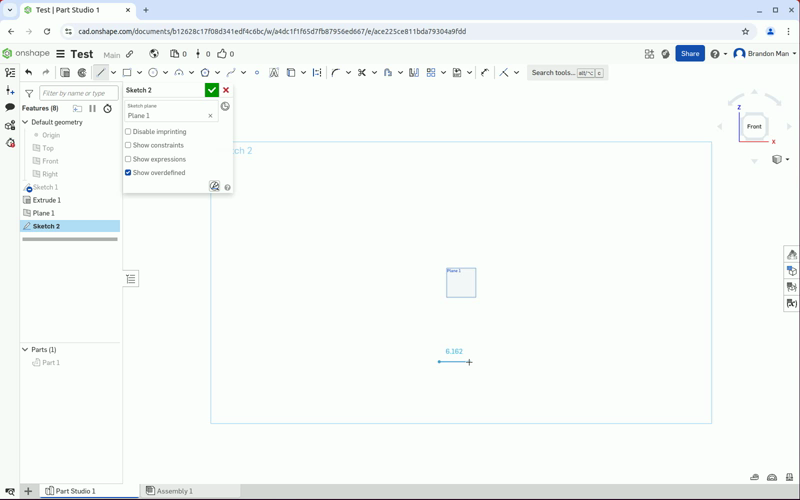
mouse_move(479, 361)
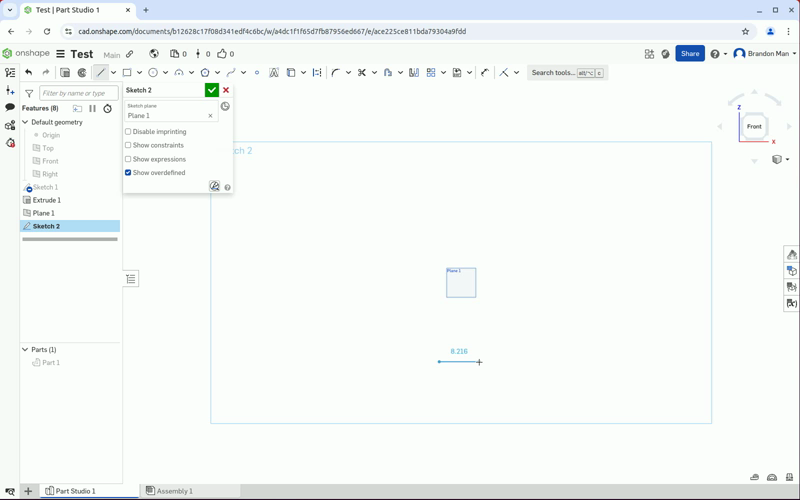
click(479, 361)
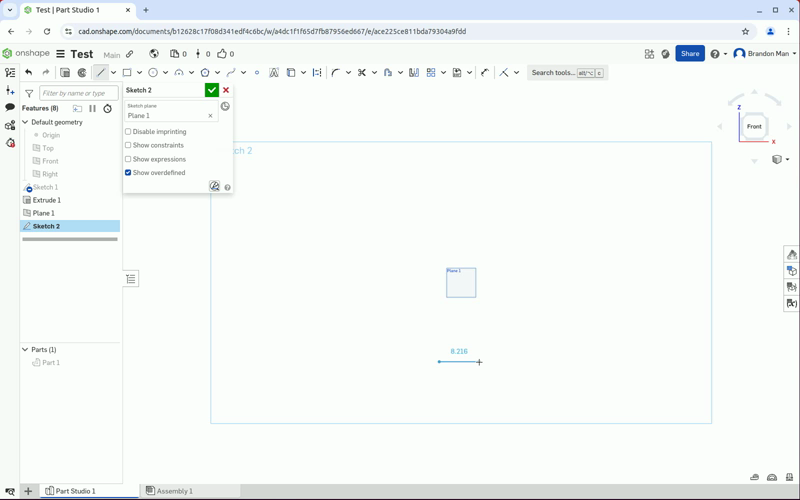
key_up(shift)
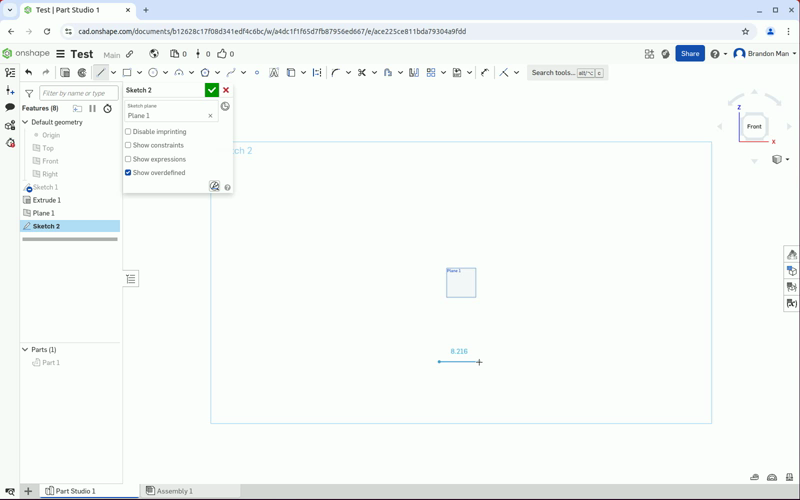
key_down(shift)
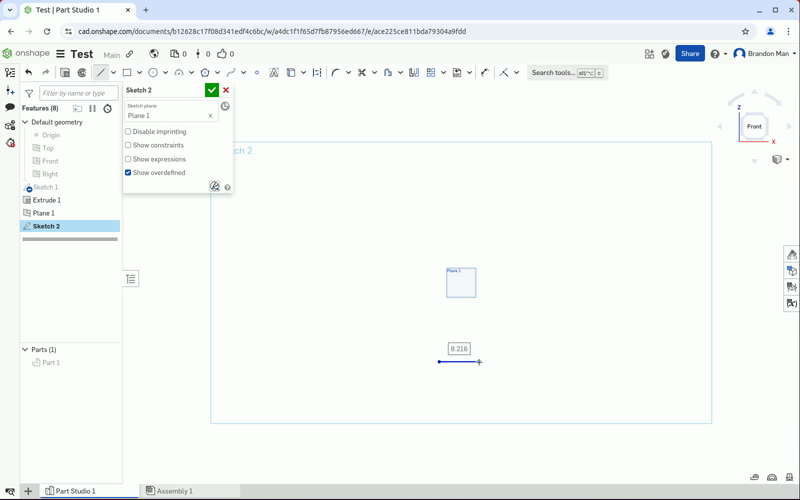
mouse_move(479, 203)
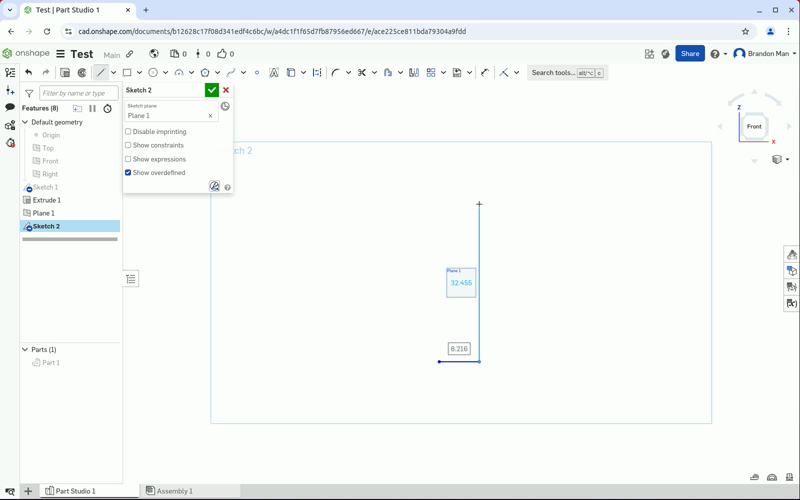
click(479, 203)
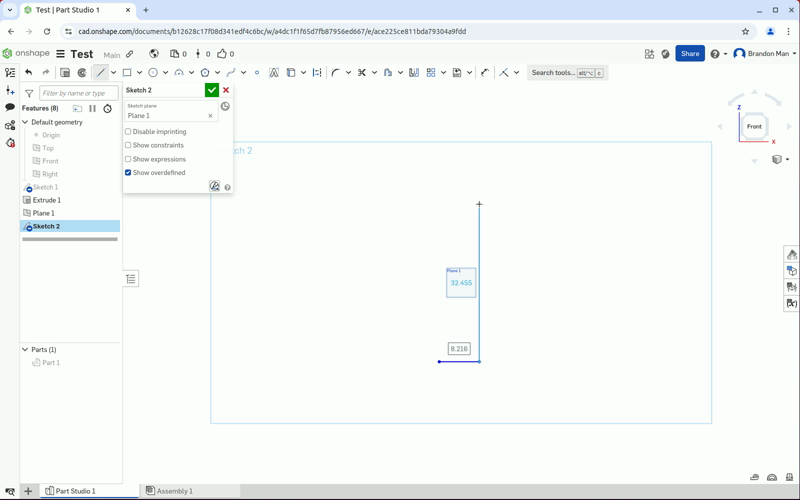
key_up(shift)
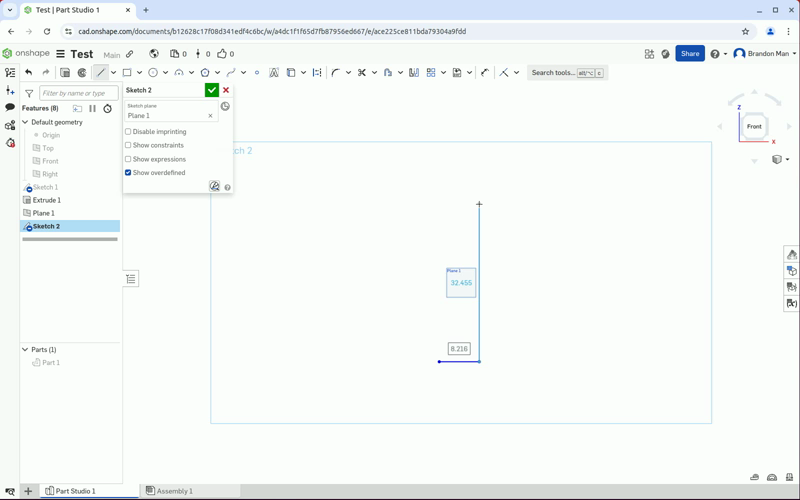
key_down(shift)
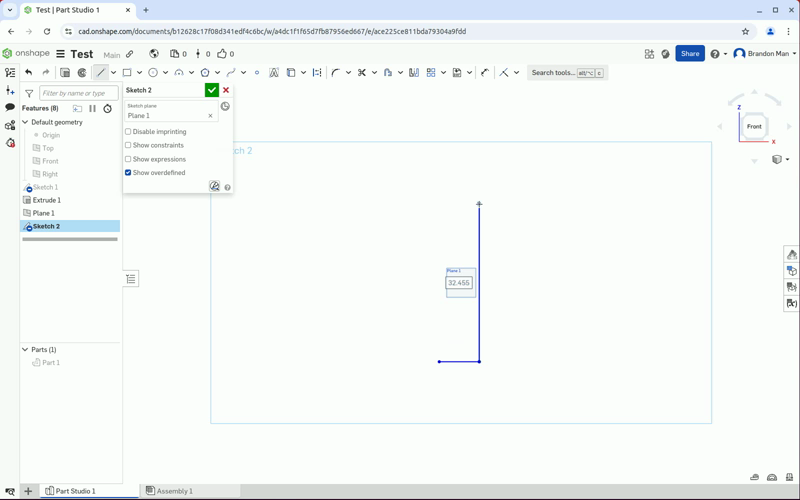
mouse_move(509, 203)
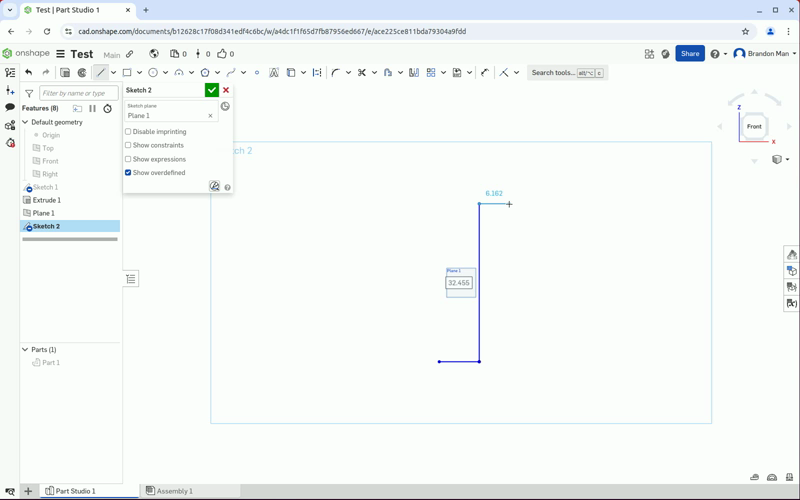
mouse_move(439, 203)
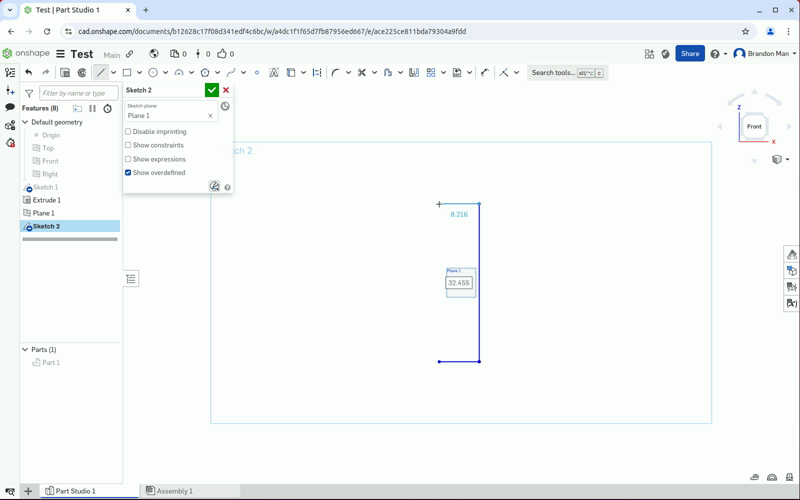
click(439, 203)
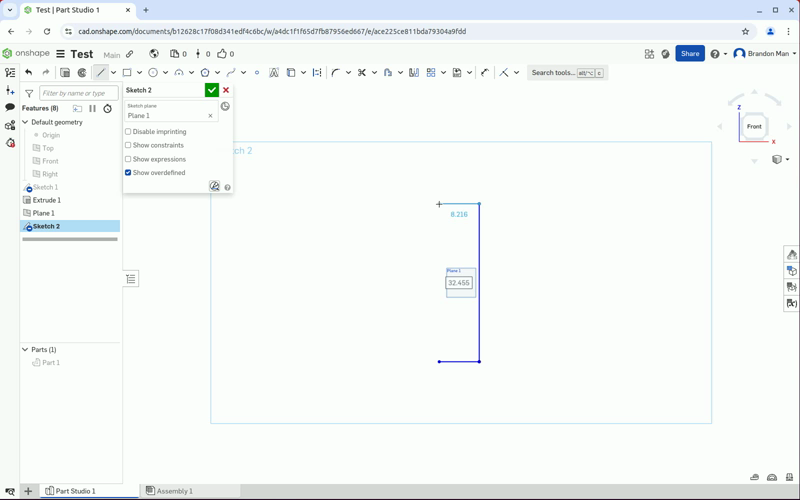
key_up(shift)
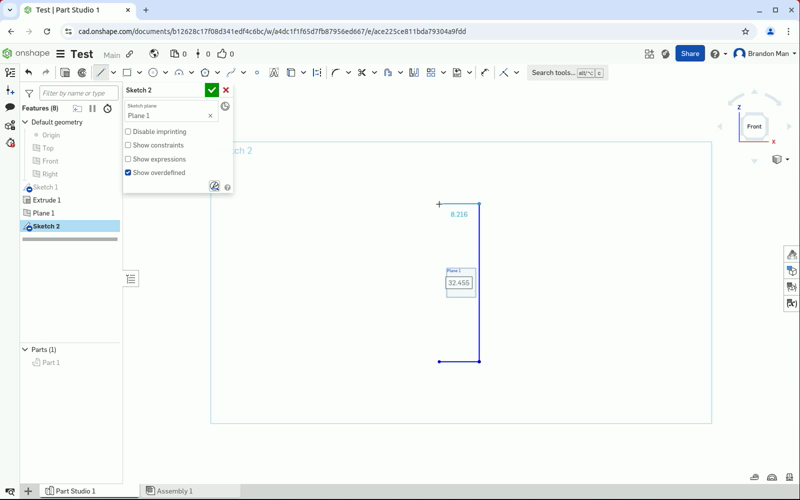
key_down(shift)
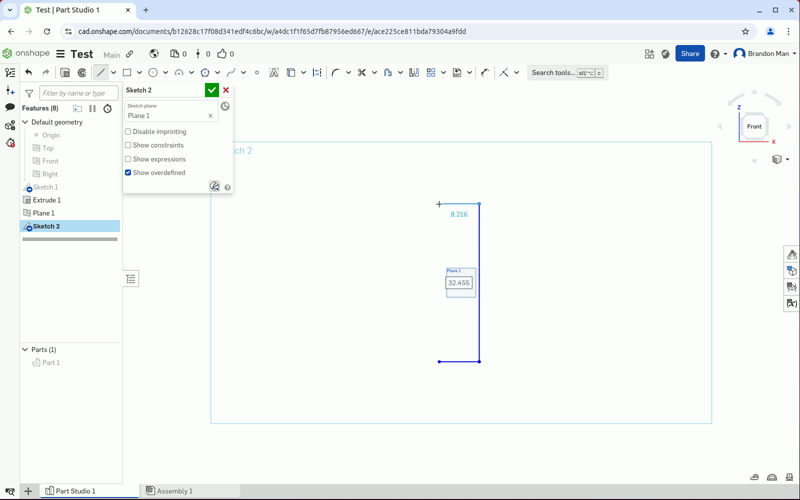
mouse_move(469, 203)
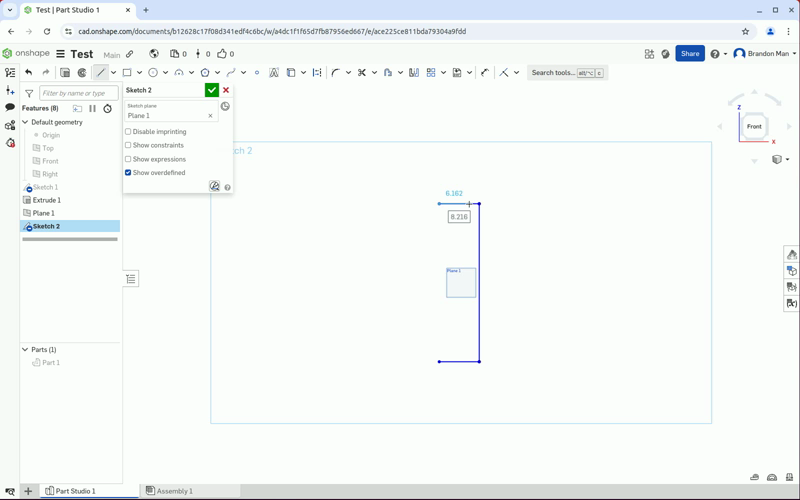
mouse_move(439, 213)
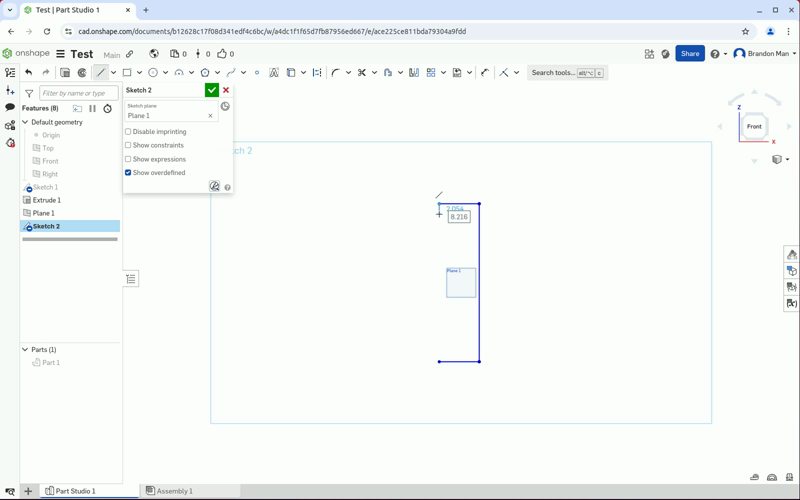
click(439, 213)
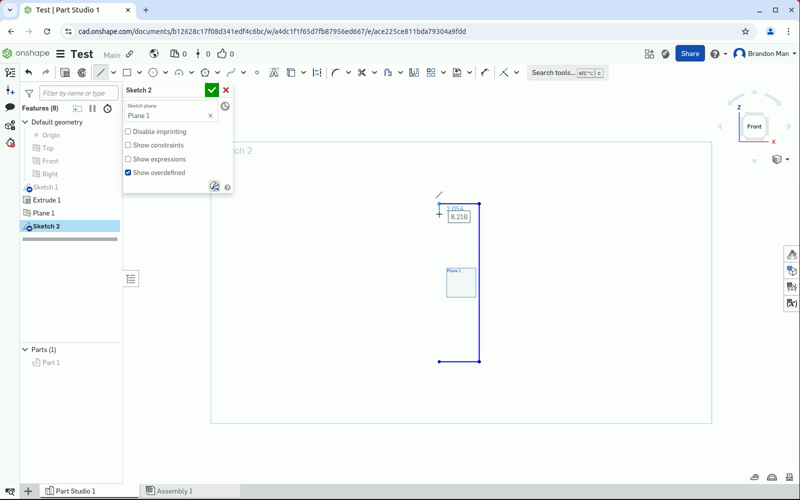
key_up(shift)
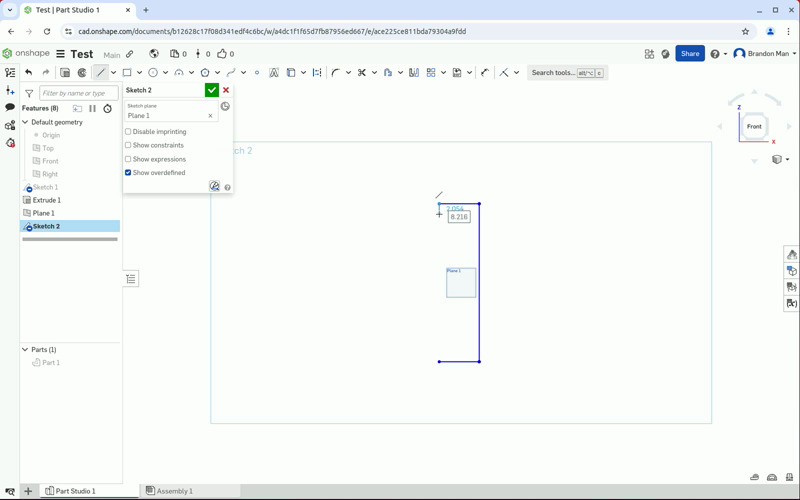
key_down(shift)
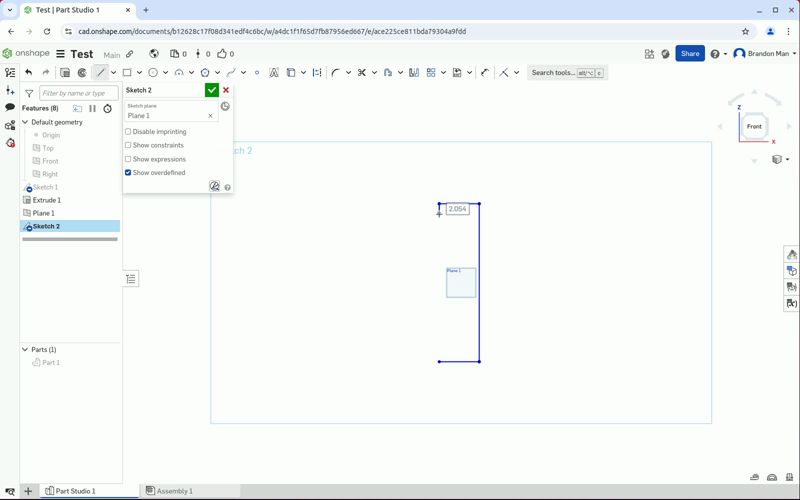
mouse_move(439, 361)
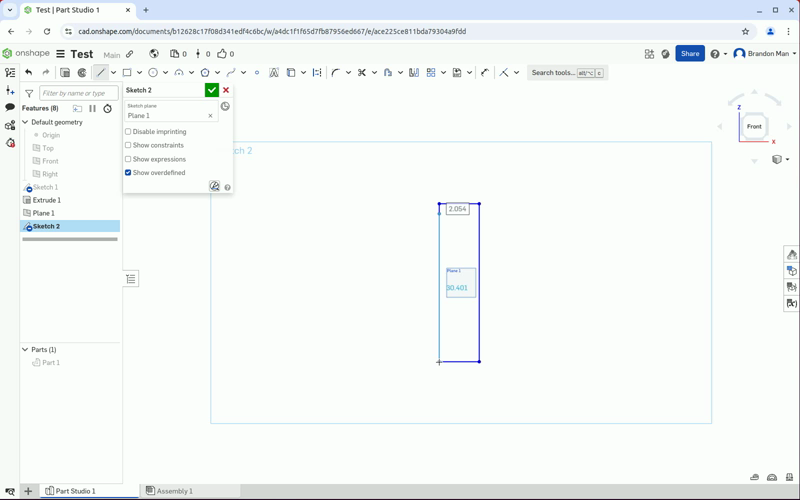
key_up(shift)
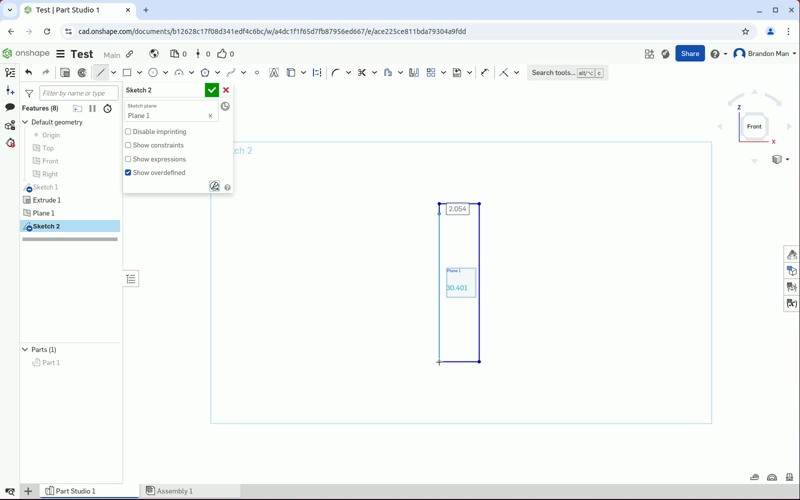
click(439, 361)
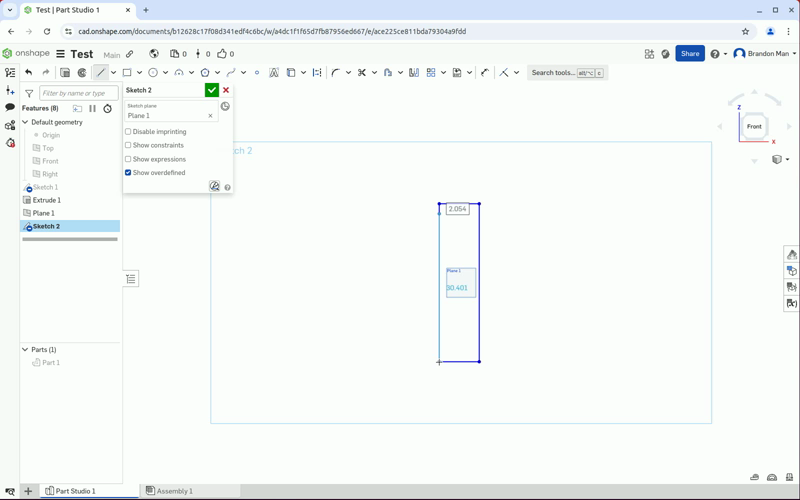
key(esc)
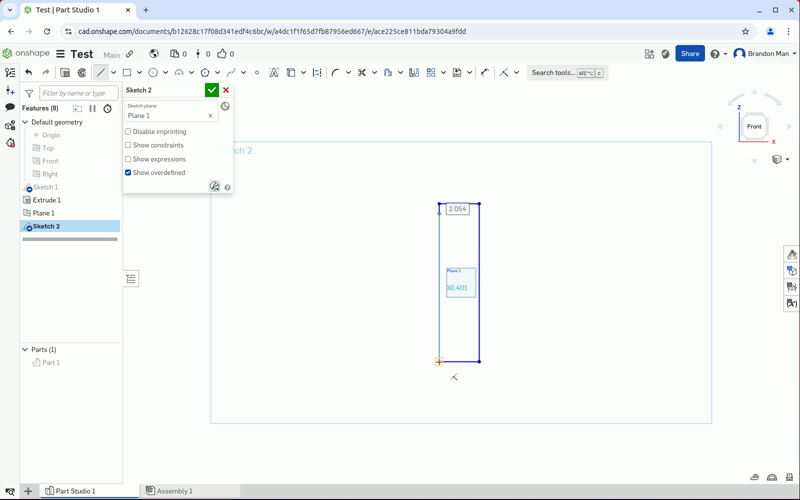
mouse_move(457, 294)
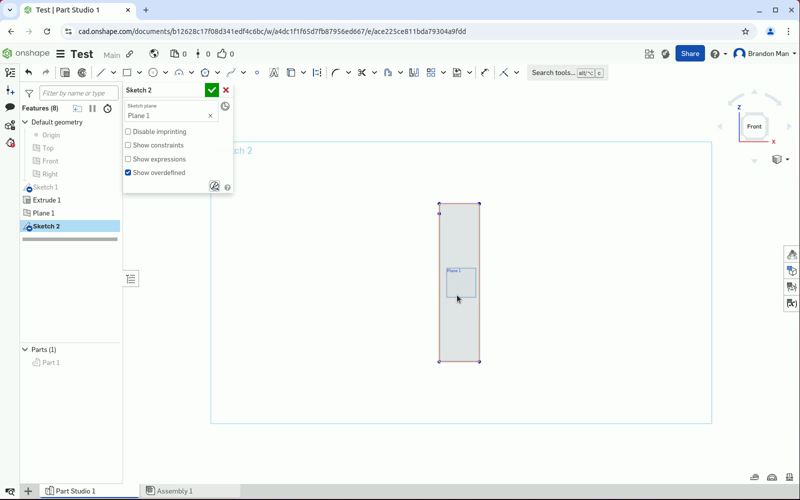
click(457, 294)
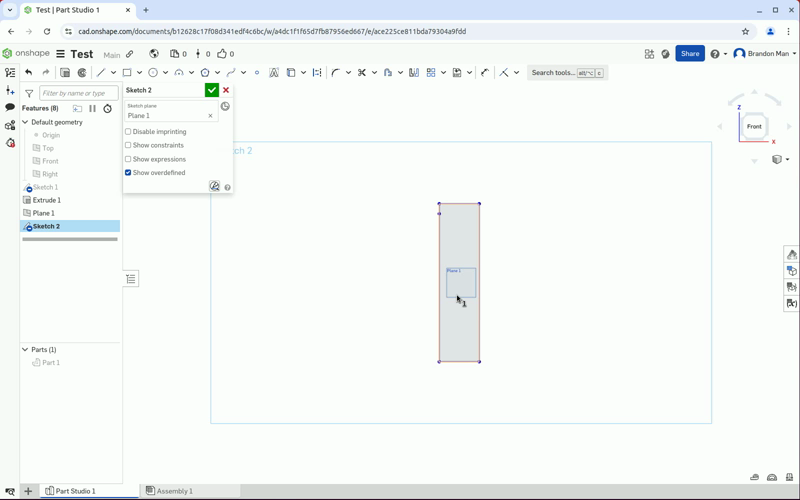
mouse_move(73, 352)
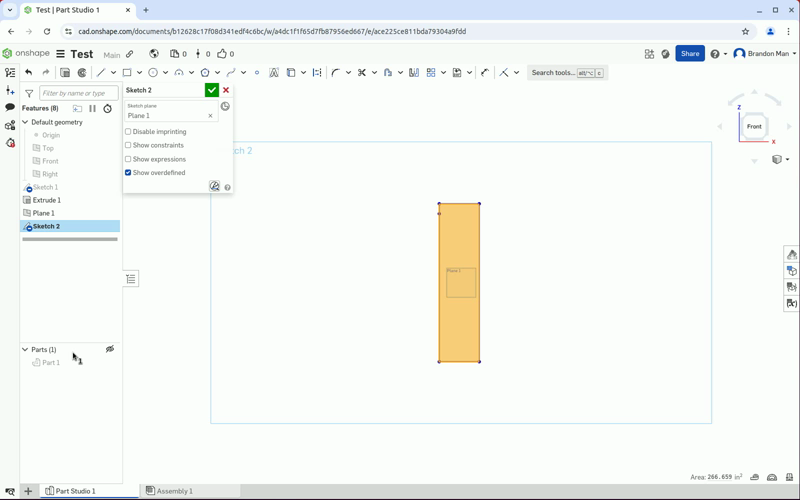
key(shift+y)
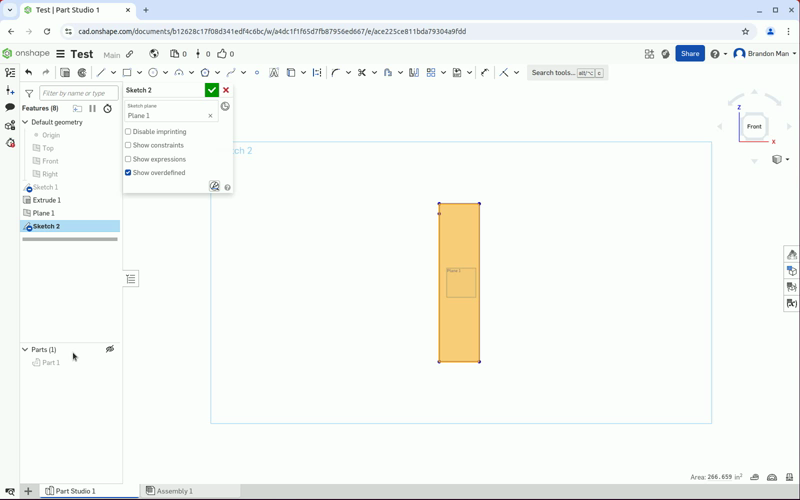
key(shift+e)
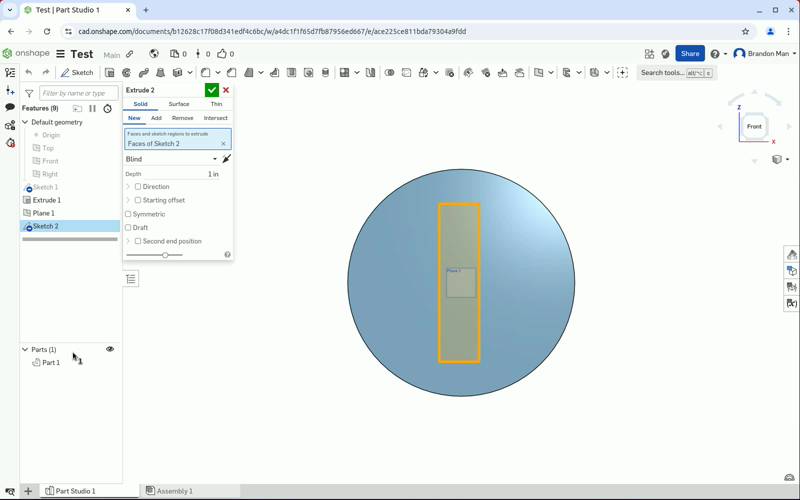
mouse_move(143, 106)
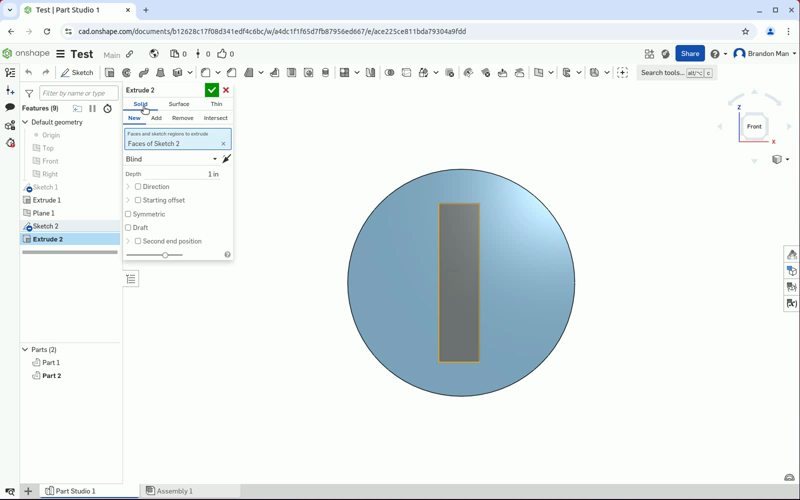
click(143, 106)
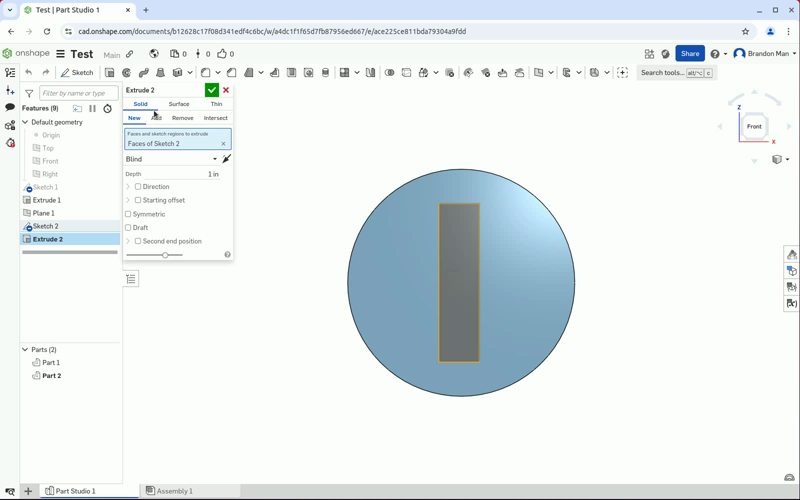
mouse_move(186, 120)
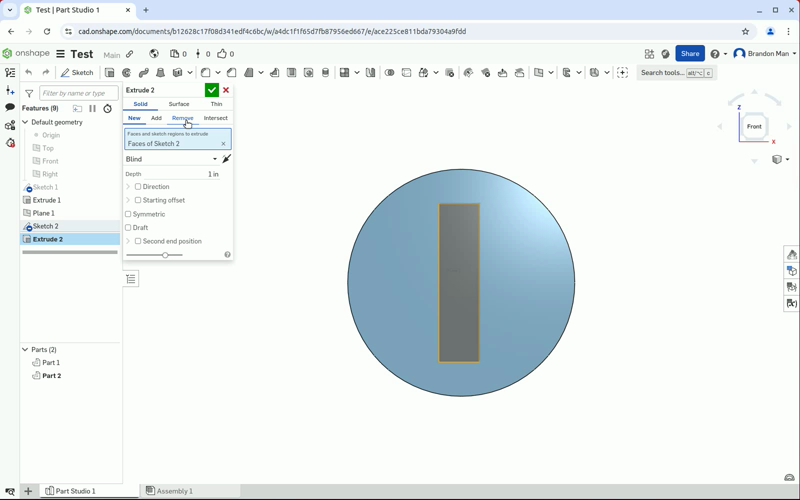
click(186, 120)
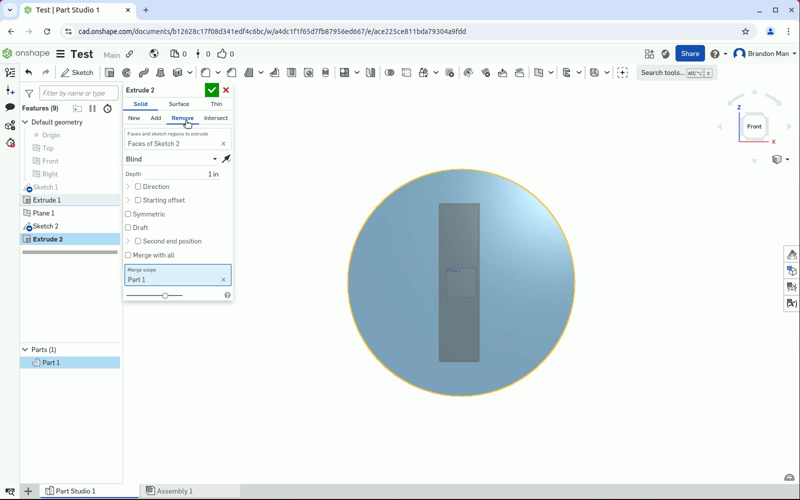
key(tab, 4)
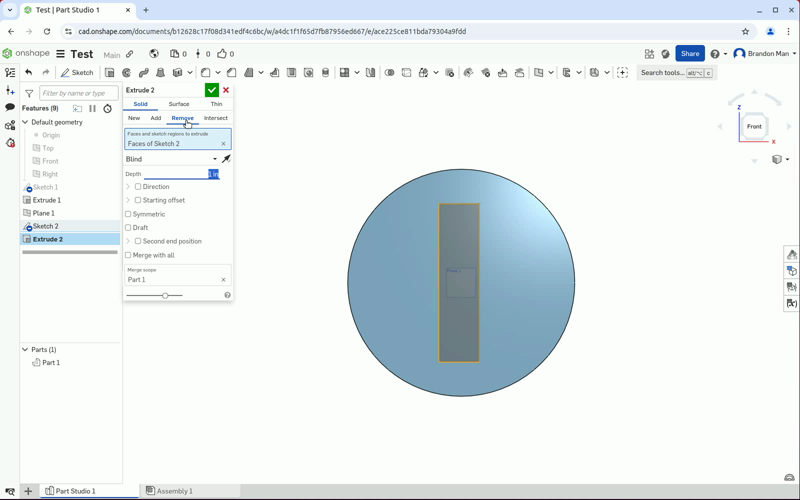
text(4.333)
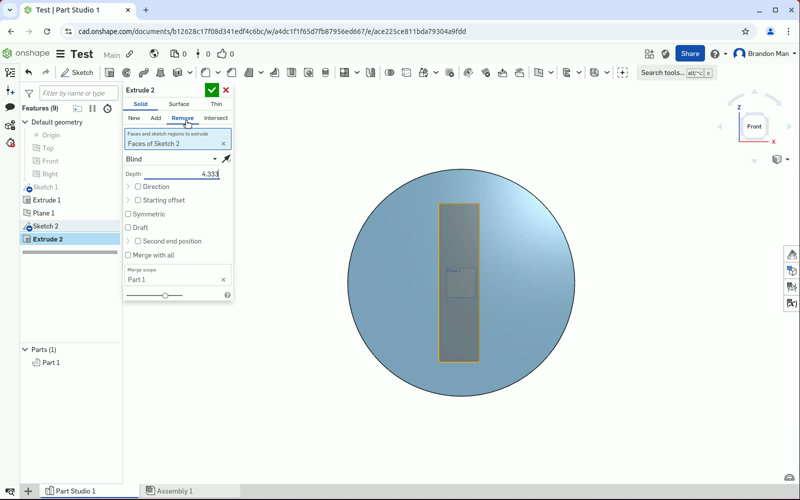
key(tab, 6)
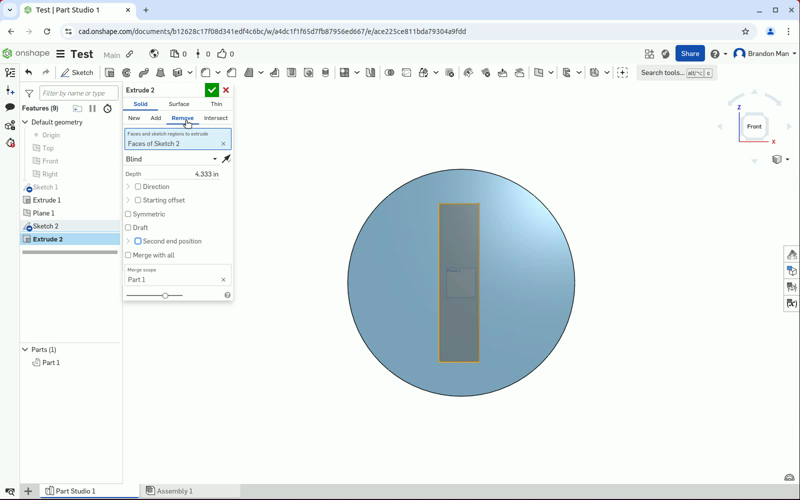
key(space)
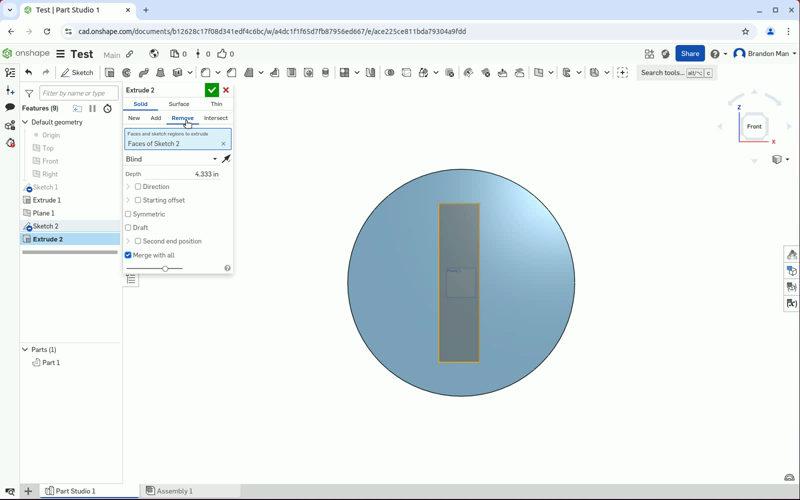
key(enter)
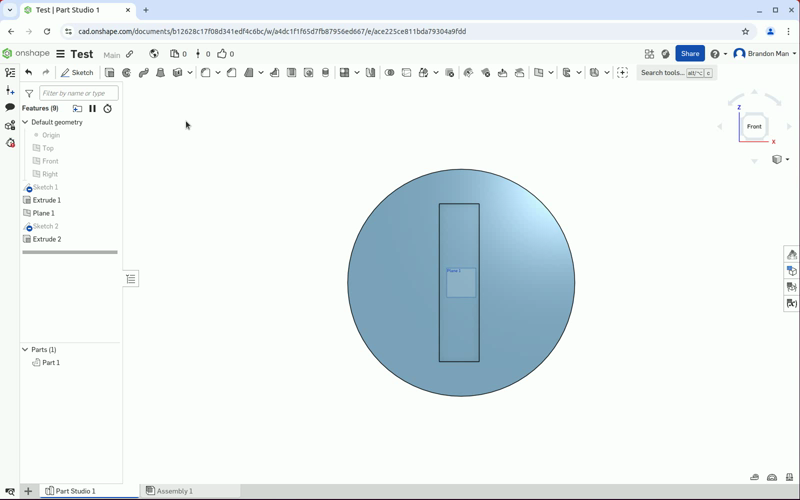
key(shift+h)
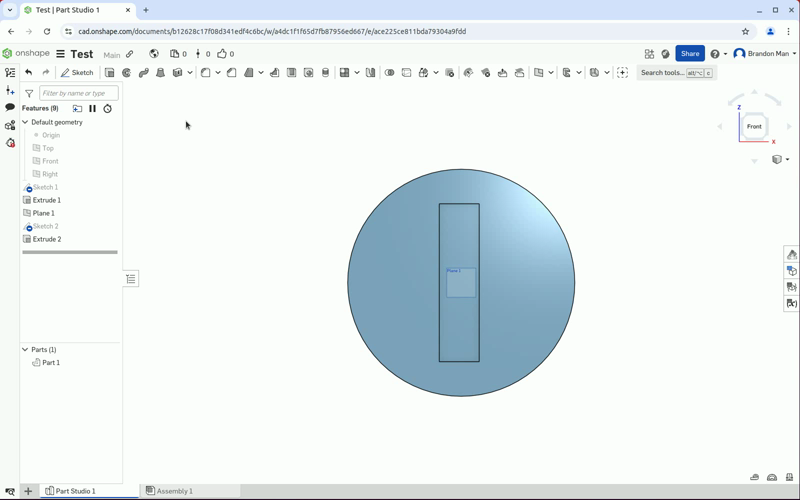
key(shift+h)
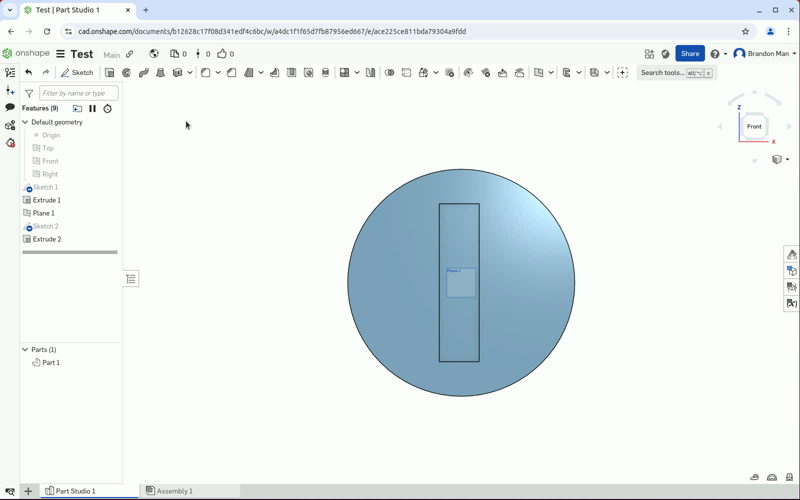
key(shift+7)
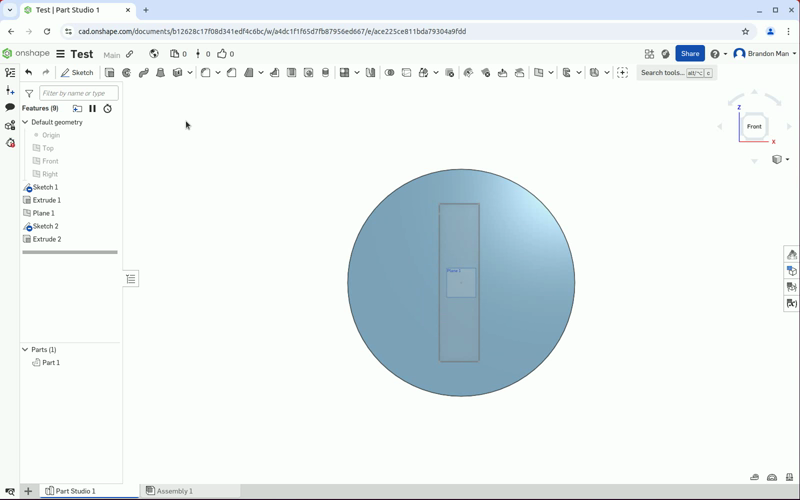
key(left, 2)
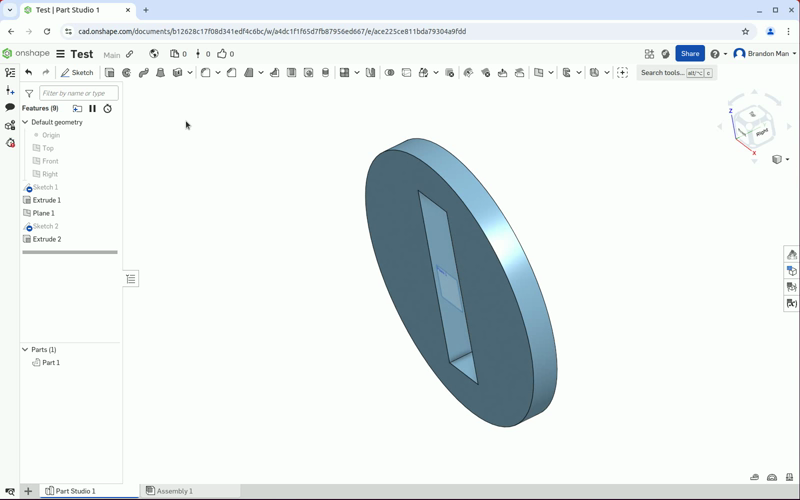
key(down, 2)
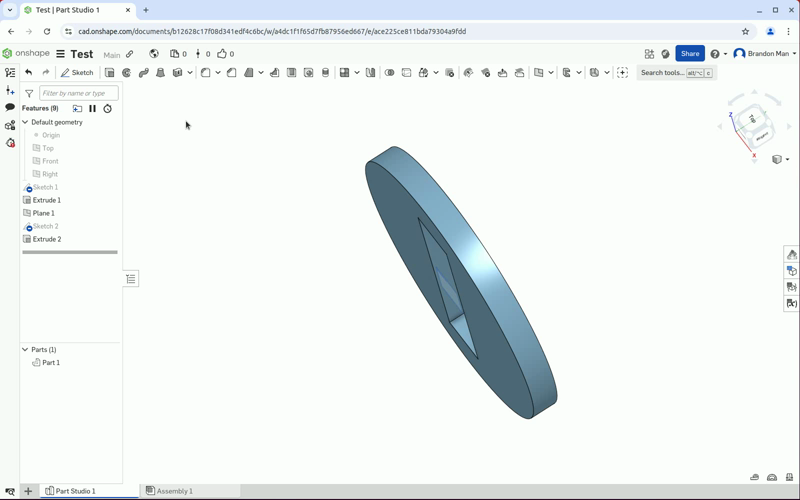
key(up, 2)
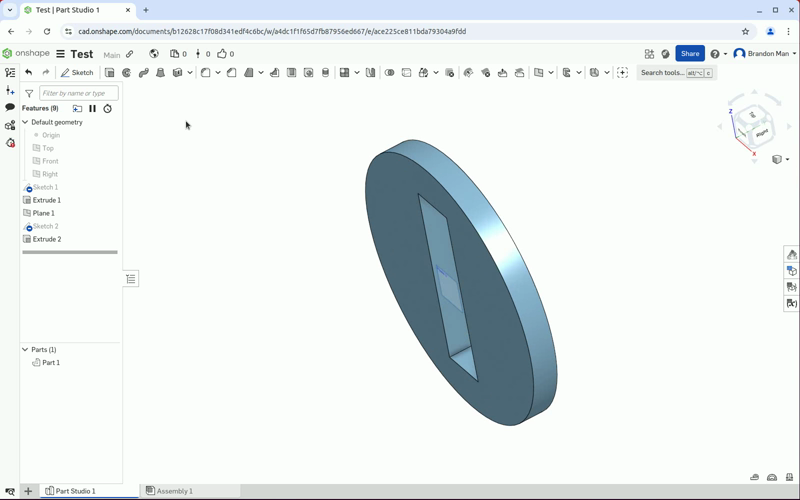
key(right, 2)
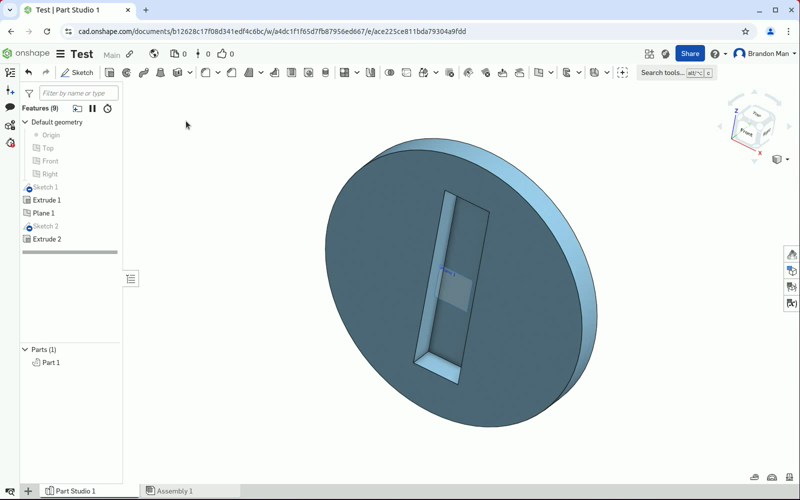
mouse_move(73, 189)
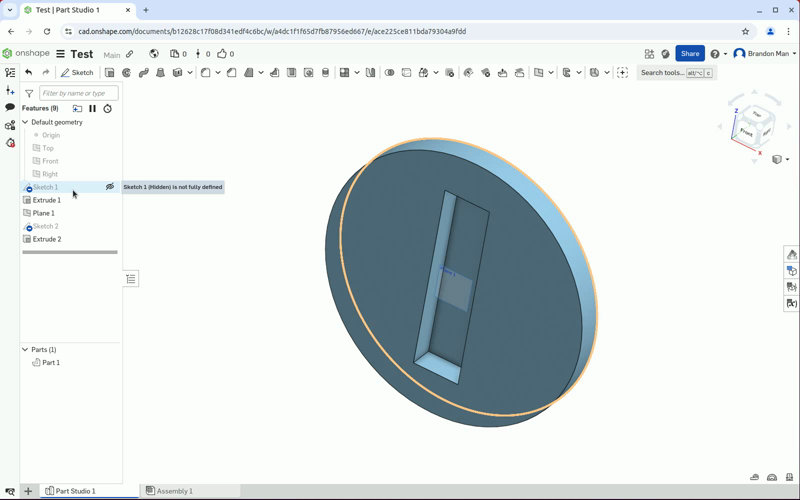
click(73, 189)